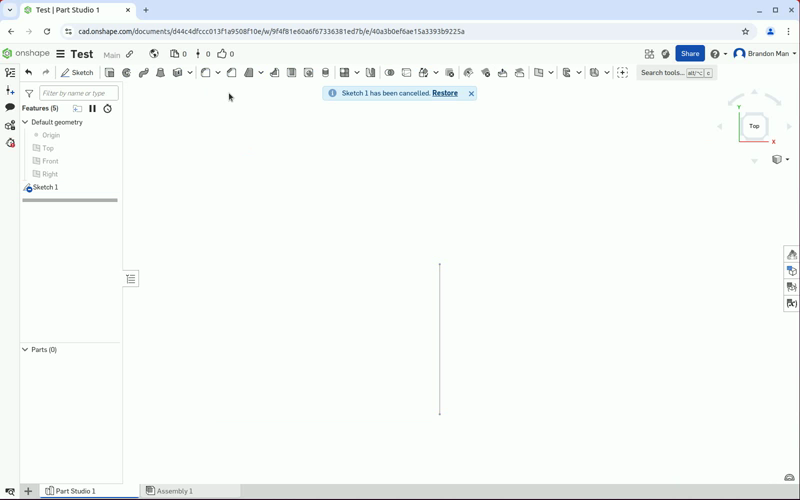
key(shift+h)
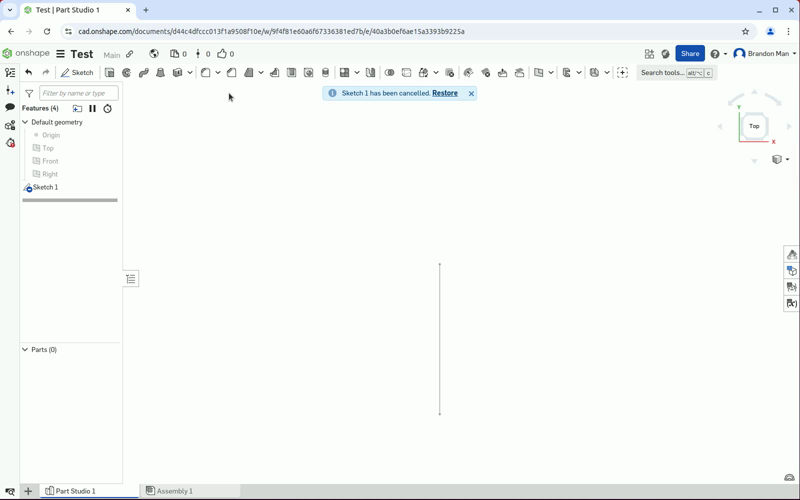
key(shift+s)
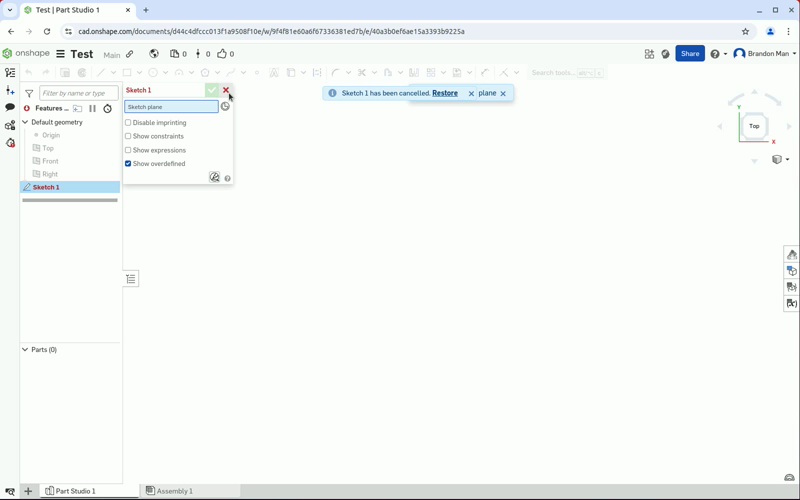
mouse_move(73, 150)
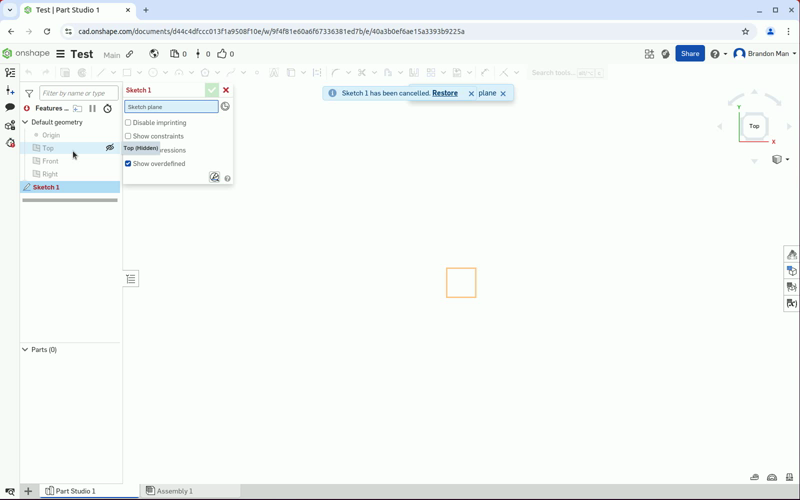
click(73, 150)
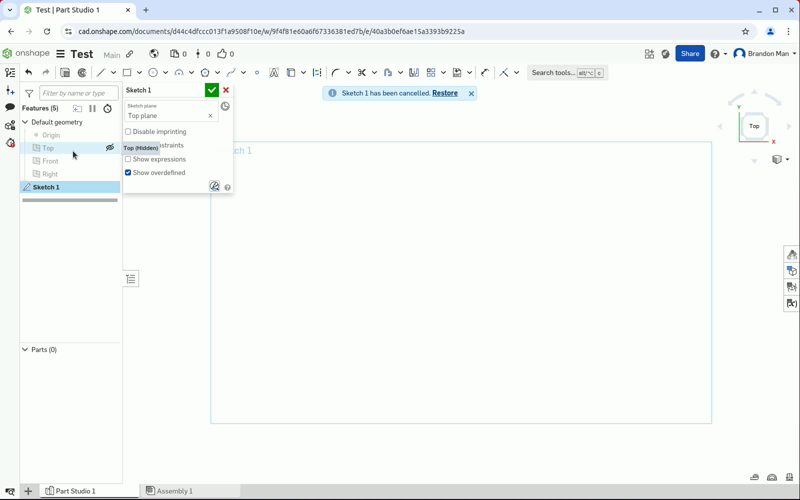
mouse_move(73, 352)
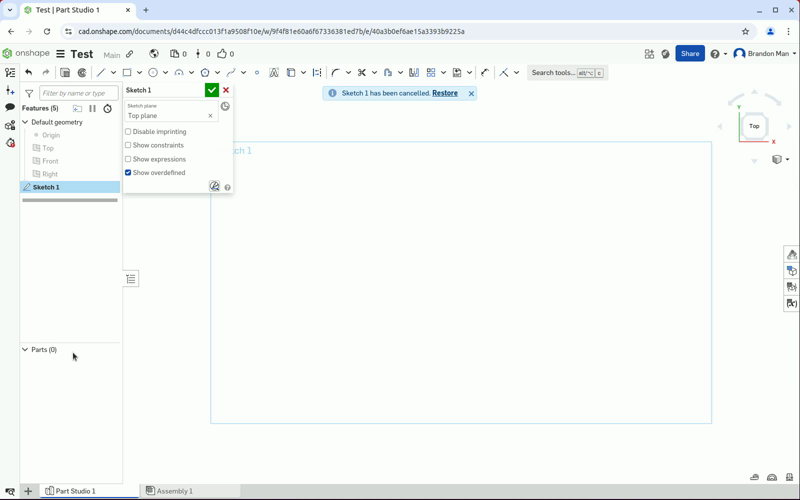
key(y)
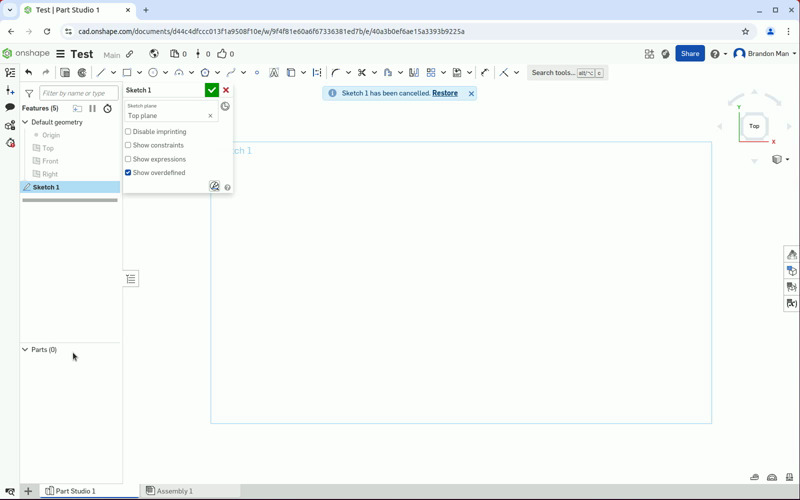
key(l)
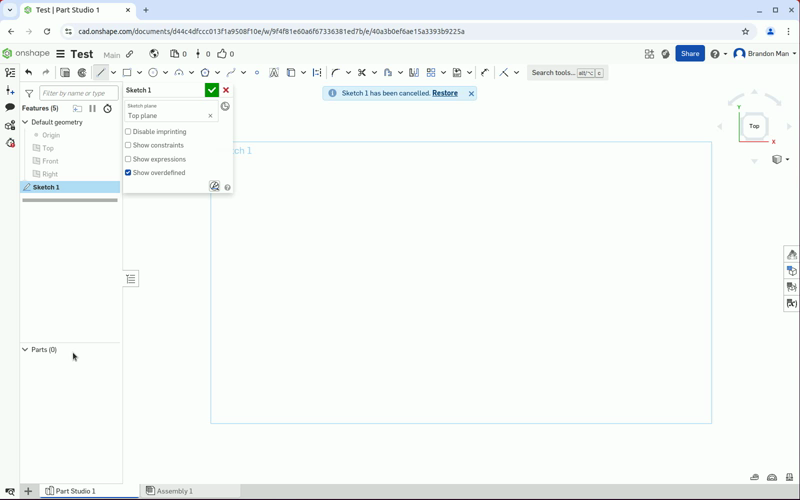
key_down(shift)
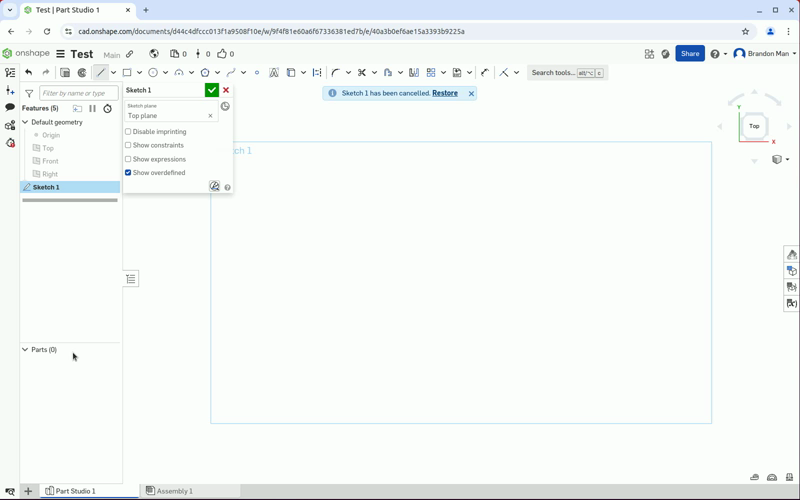
mouse_move(440, 226)
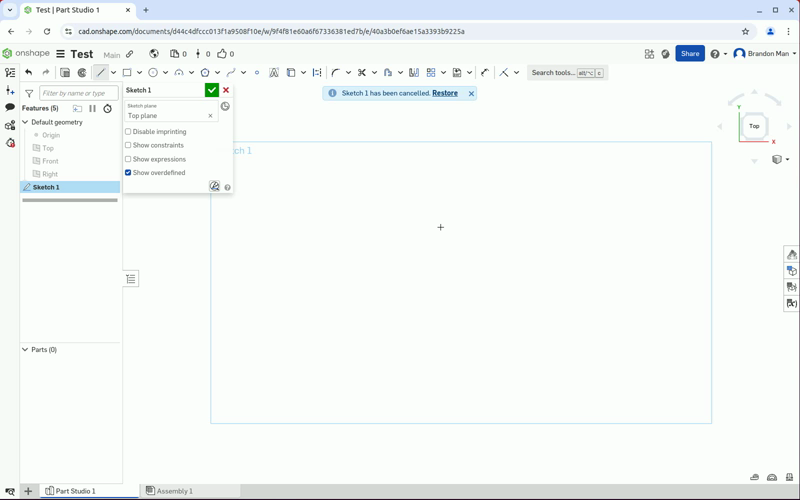
click(440, 226)
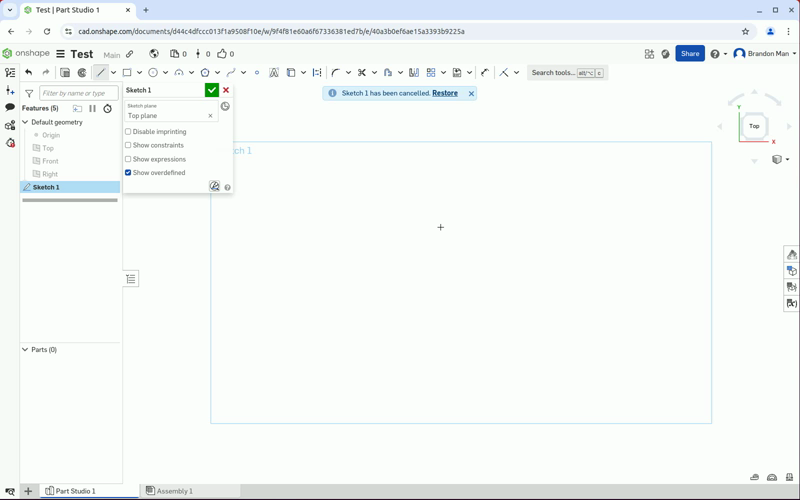
key_up(shift)
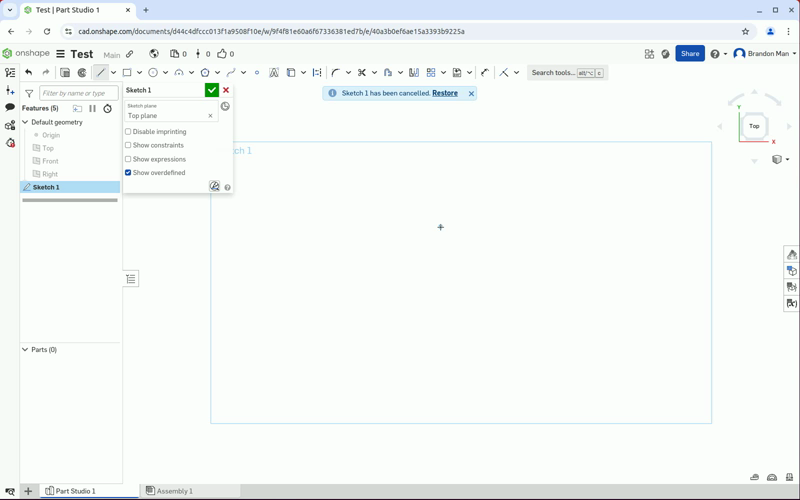
key_down(shift)
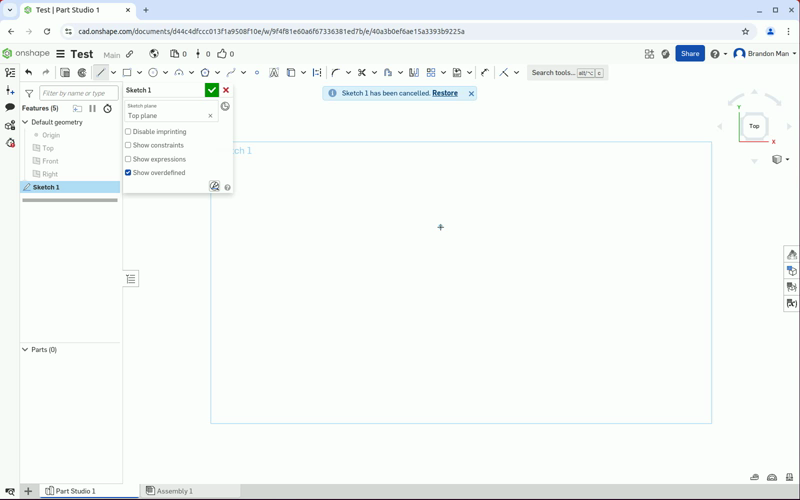
mouse_move(470, 226)
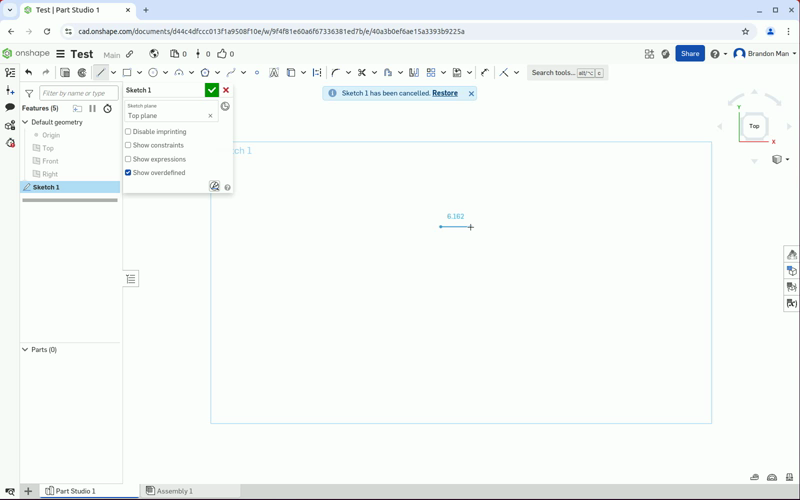
mouse_move(460, 226)
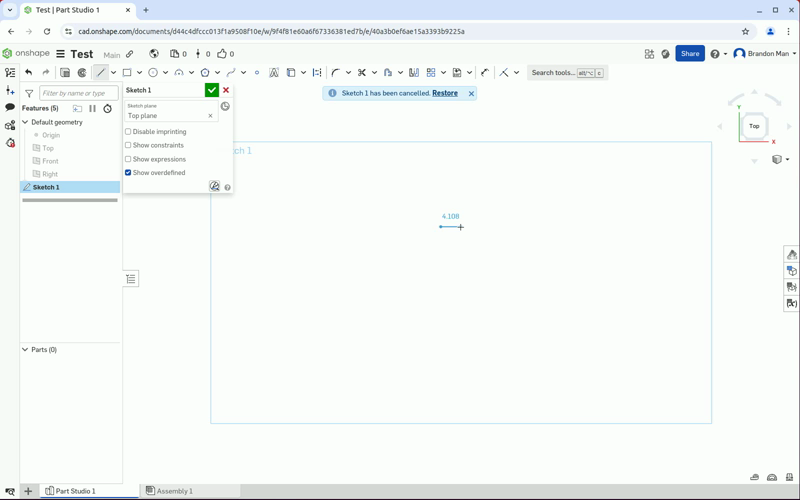
click(460, 226)
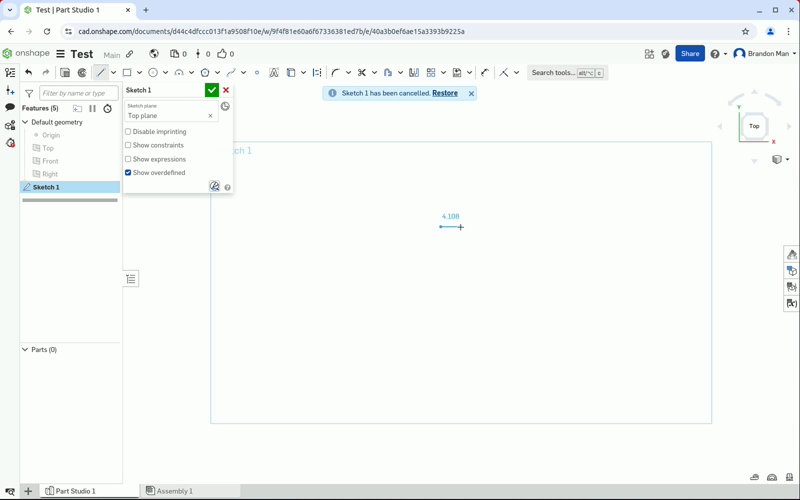
key_up(shift)
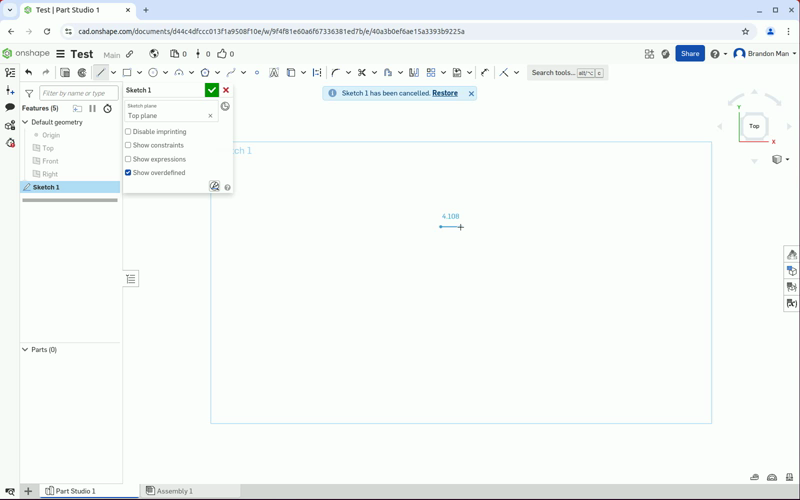
key_down(shift)
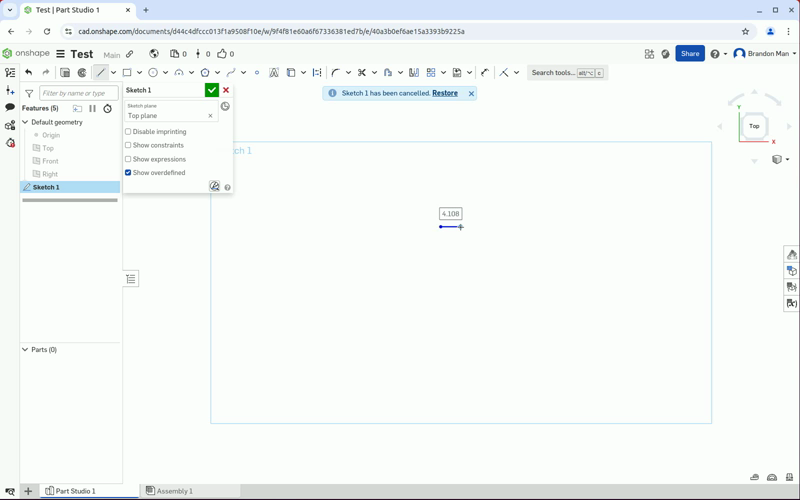
mouse_move(490, 226)
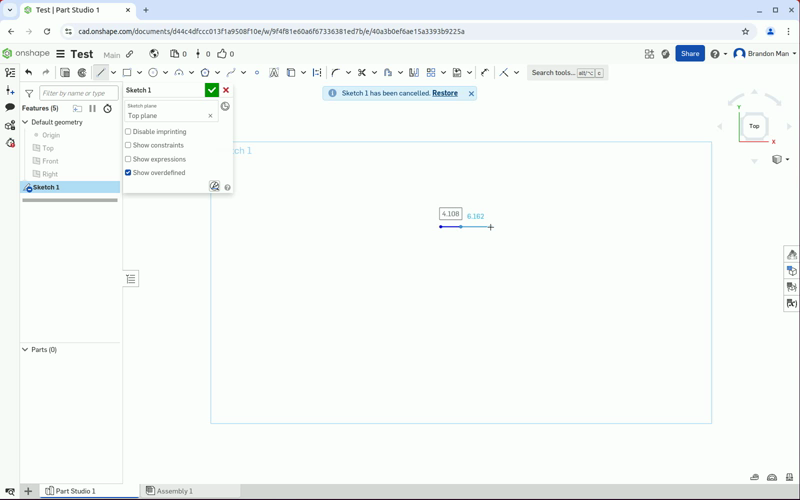
mouse_move(460, 282)
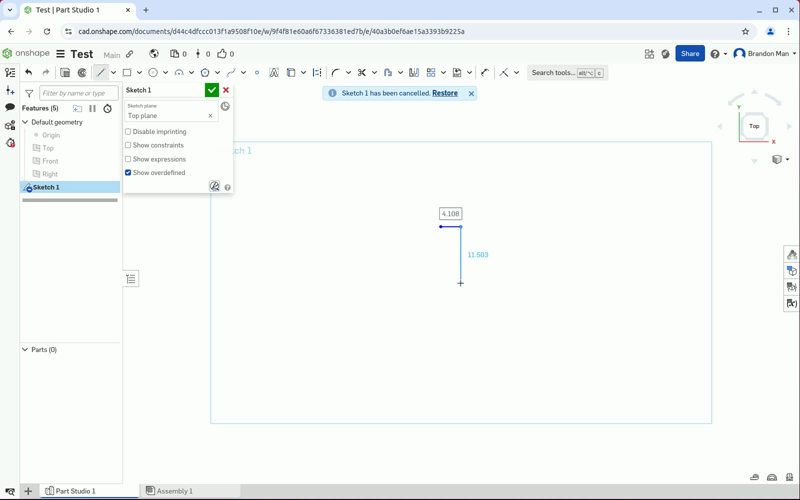
click(460, 282)
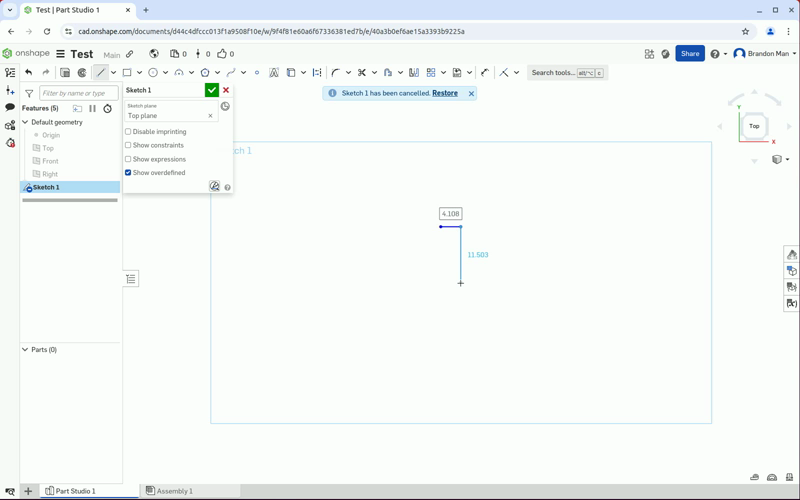
key_up(shift)
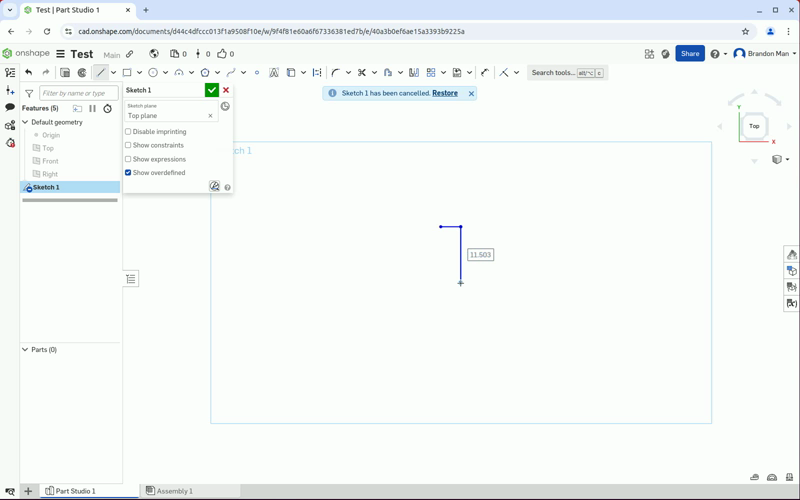
key_down(shift)
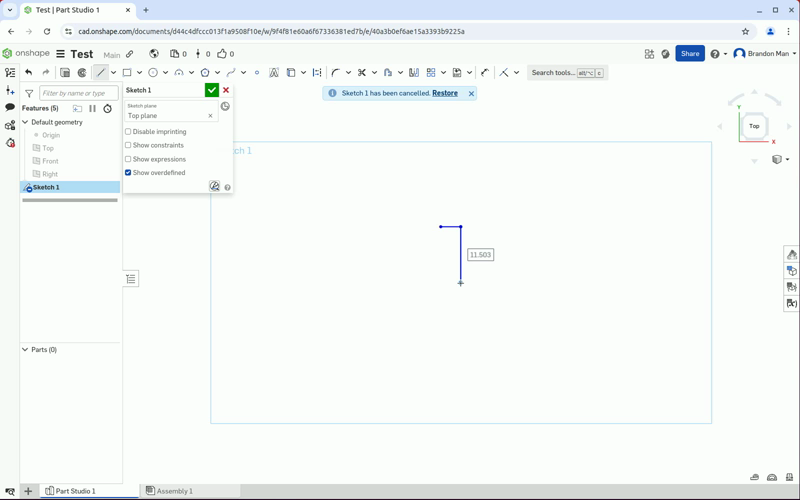
mouse_move(567, 282)
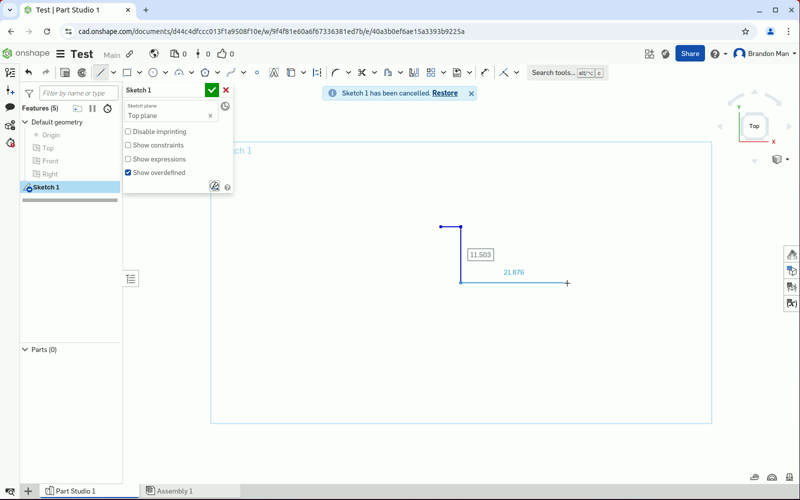
click(567, 282)
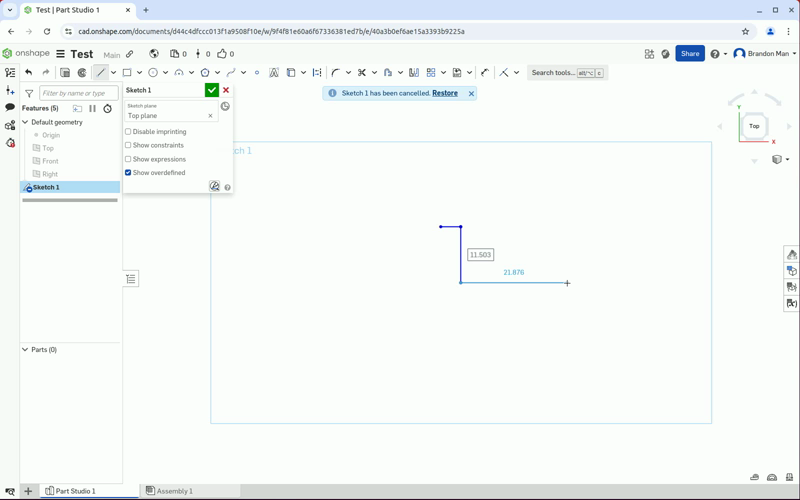
key_up(shift)
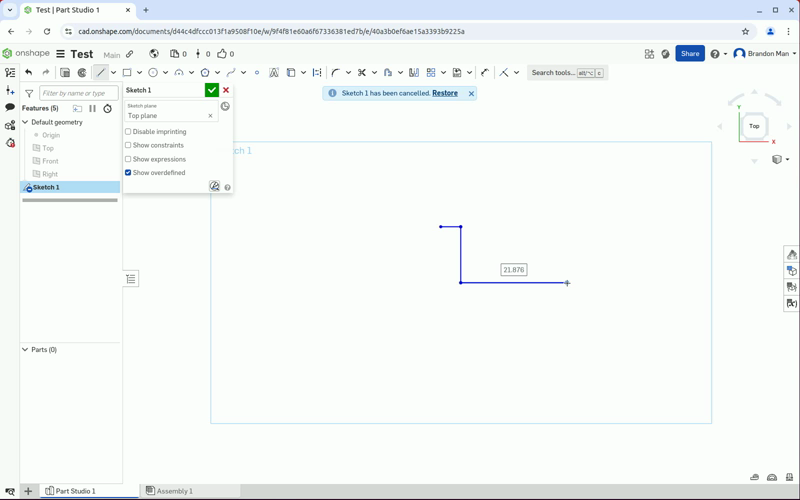
key_down(shift)
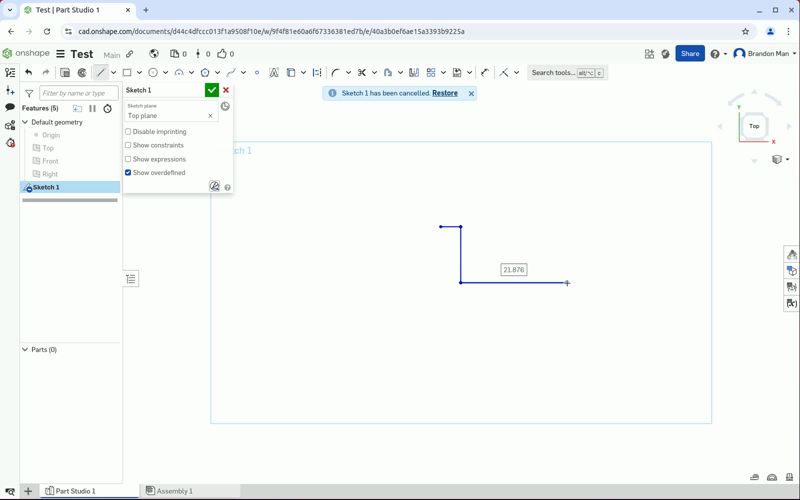
mouse_move(589, 282)
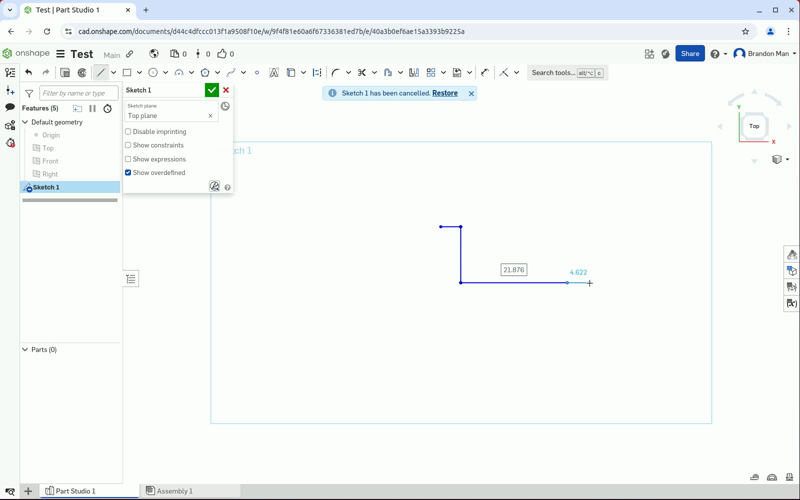
mouse_move(567, 226)
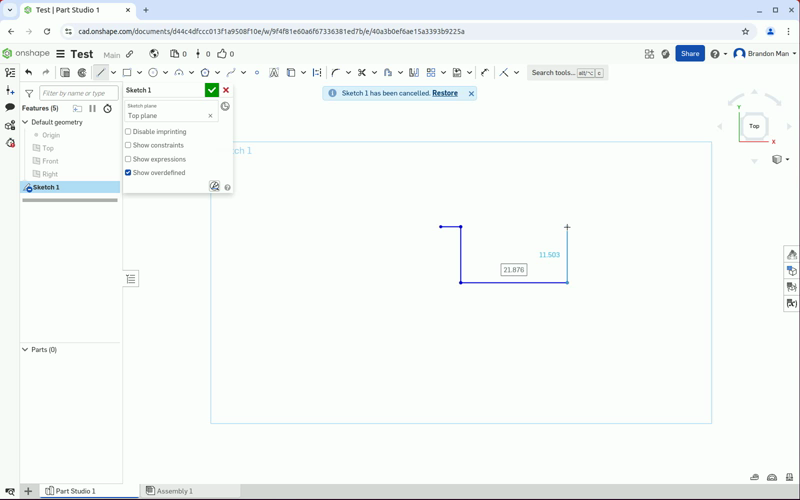
click(567, 226)
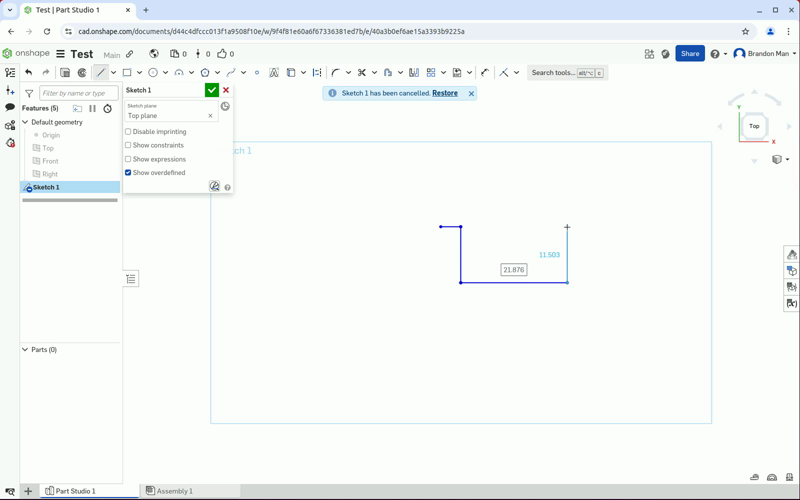
key_up(shift)
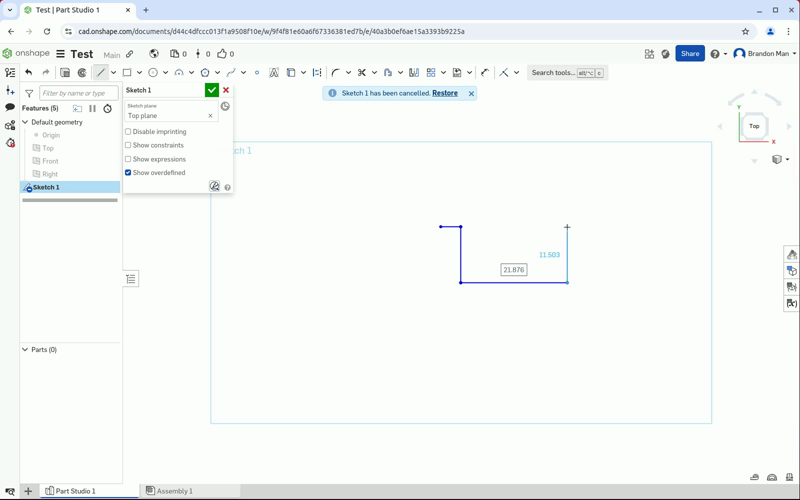
key_down(shift)
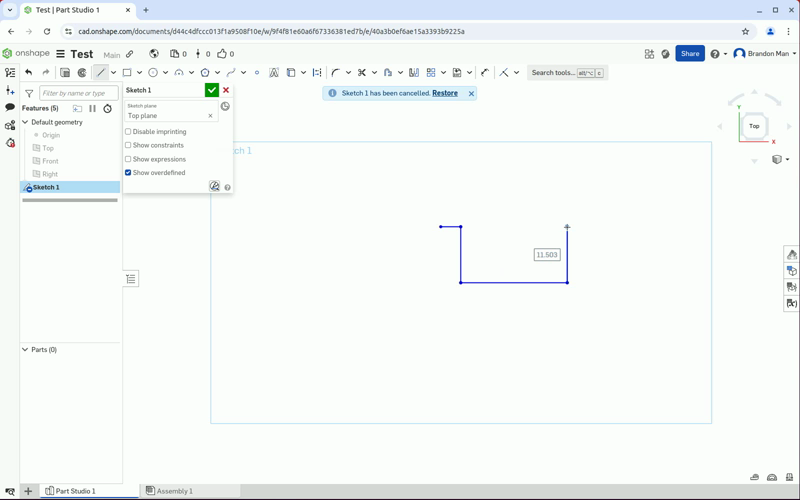
mouse_move(589, 226)
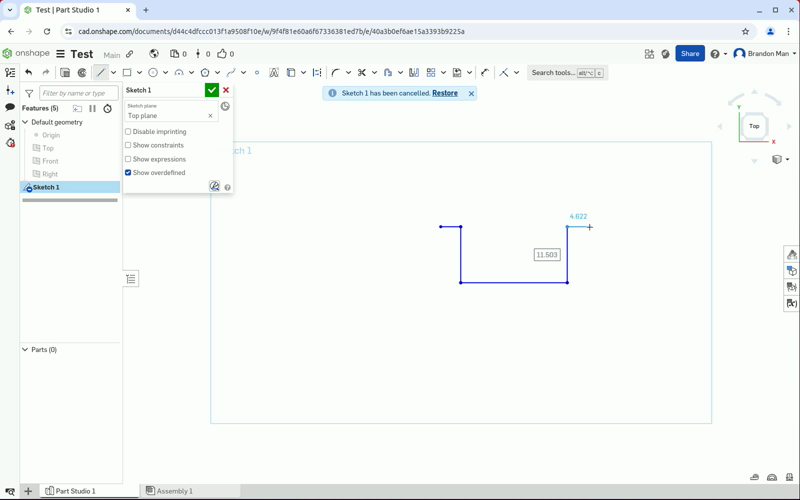
mouse_move(512, 226)
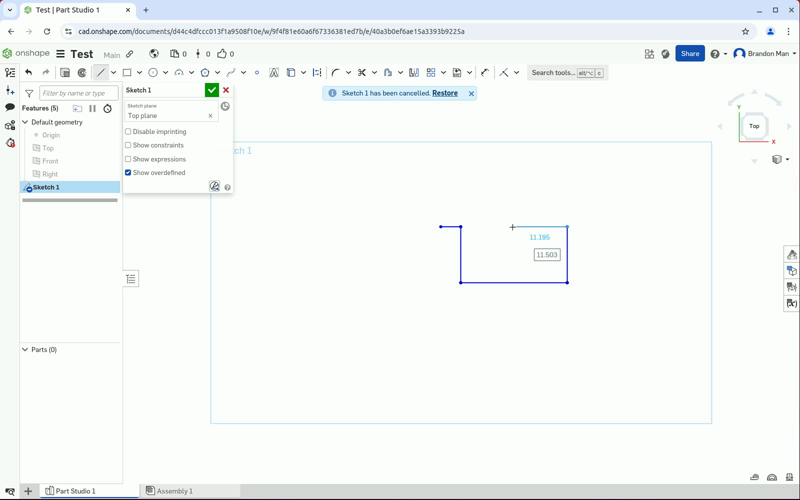
click(512, 226)
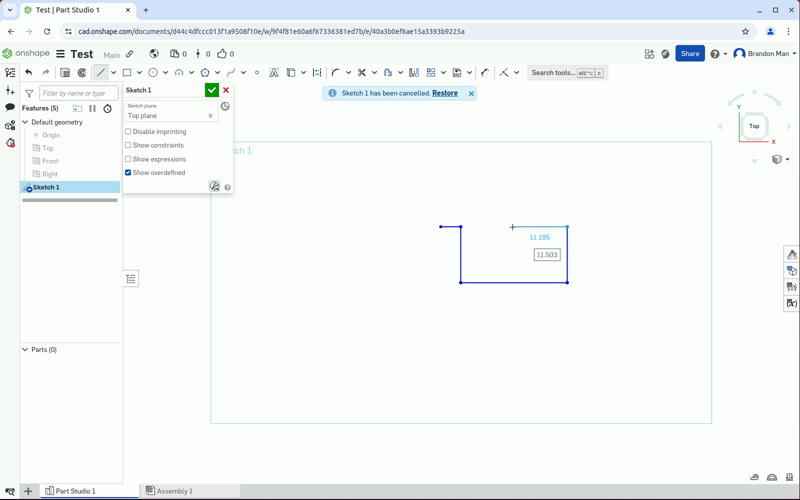
key_up(shift)
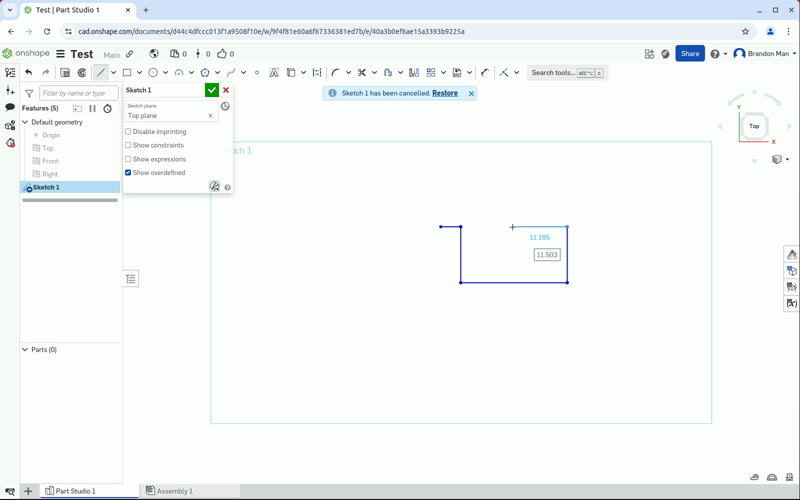
key_down(shift)
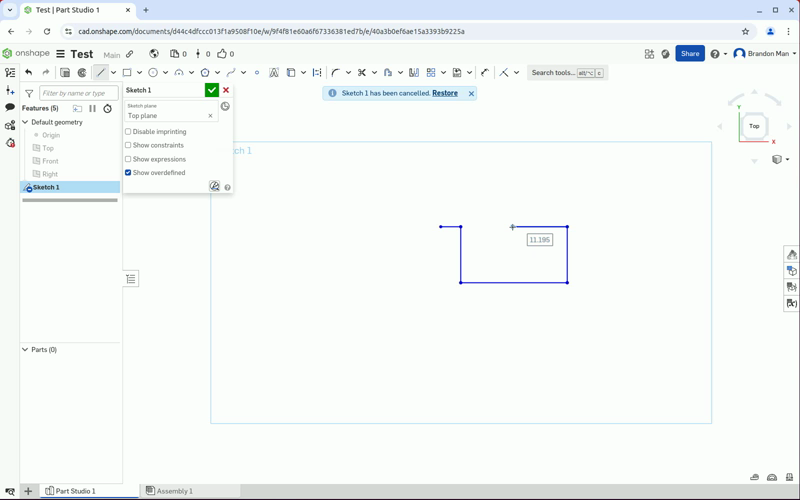
mouse_move(542, 226)
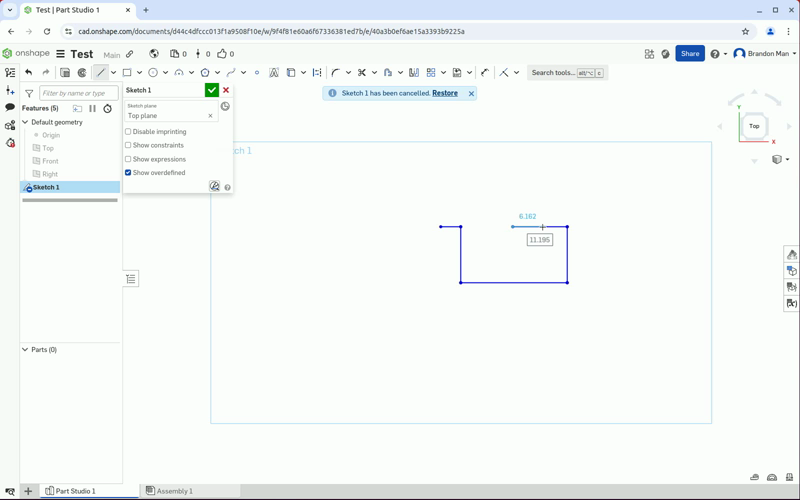
mouse_move(512, 189)
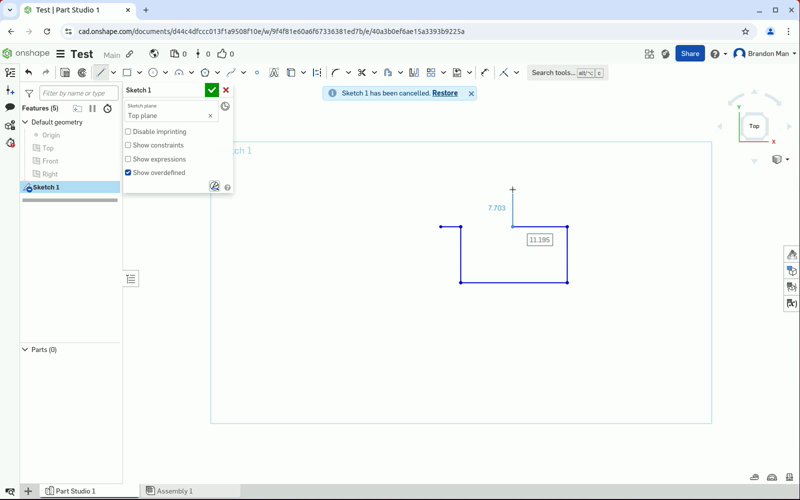
click(512, 189)
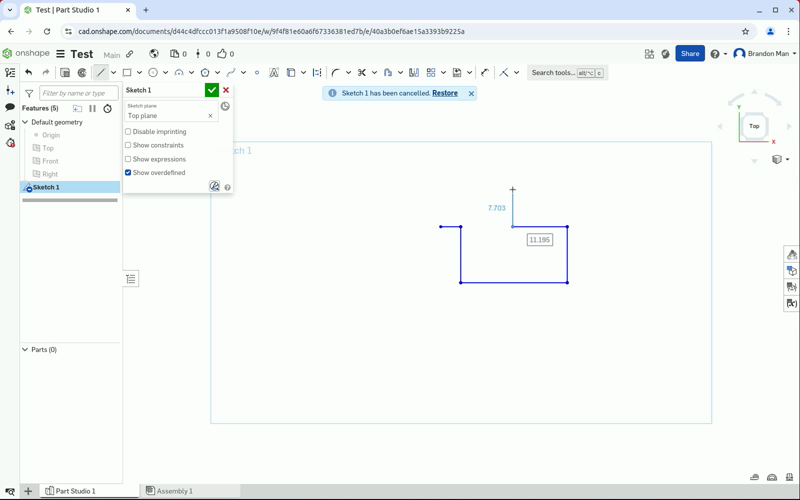
key_up(shift)
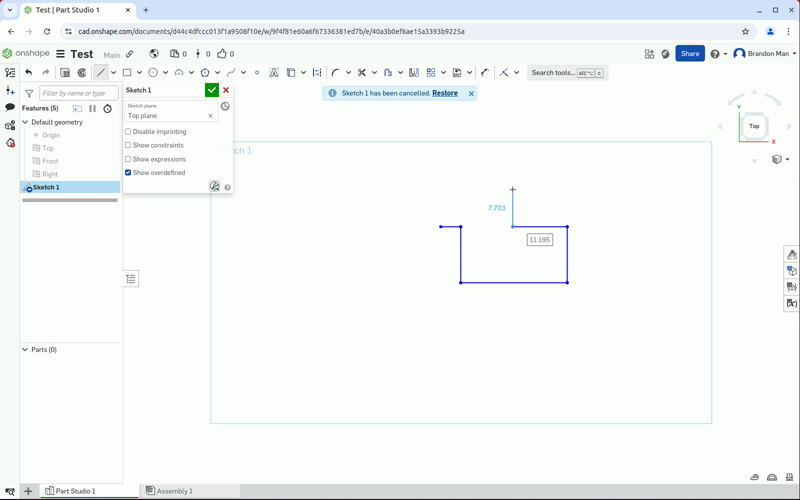
key_down(shift)
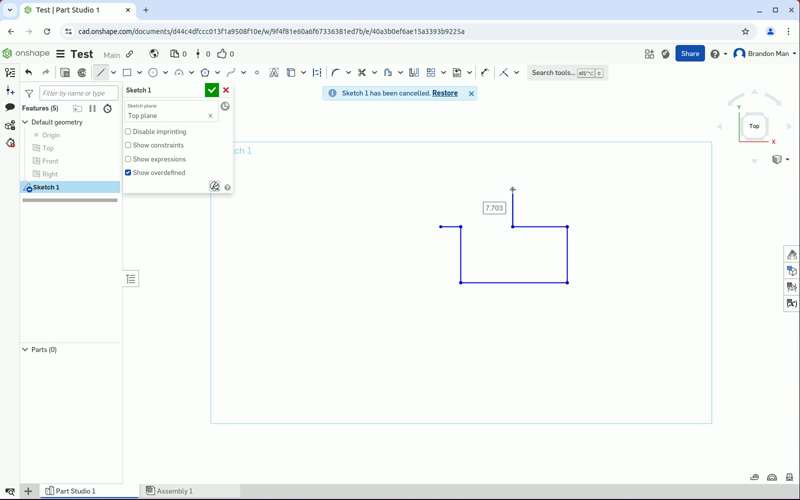
mouse_move(440, 189)
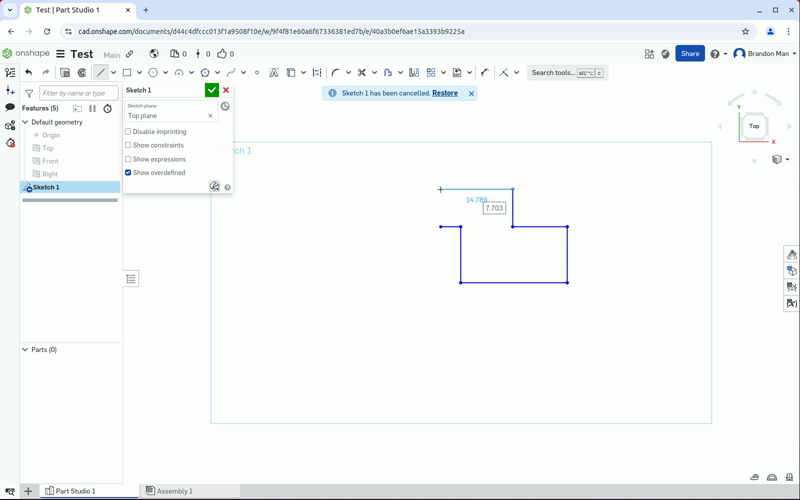
click(440, 189)
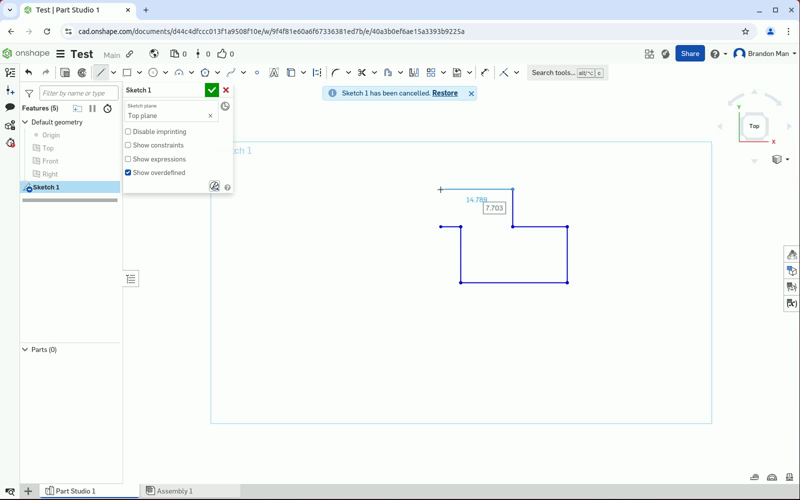
key_up(shift)
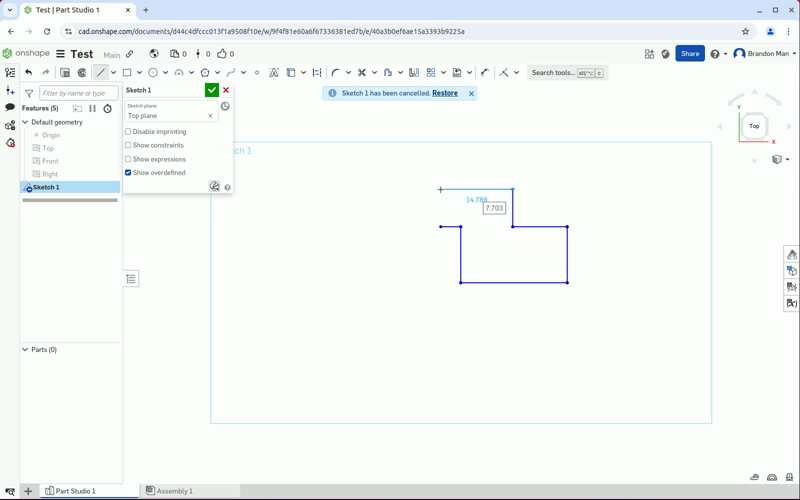
mouse_move(470, 189)
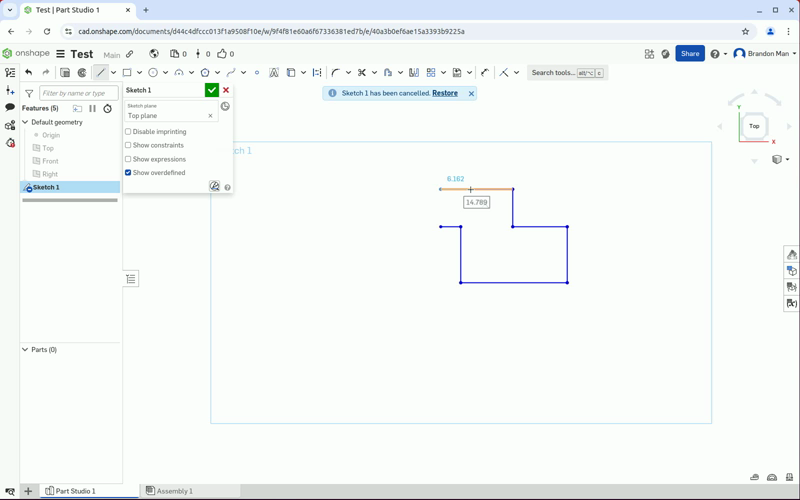
key_down(shift)
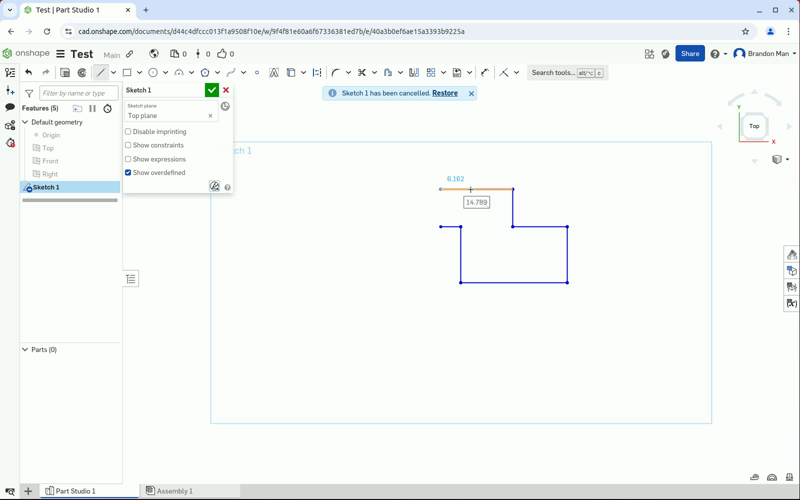
mouse_move(440, 226)
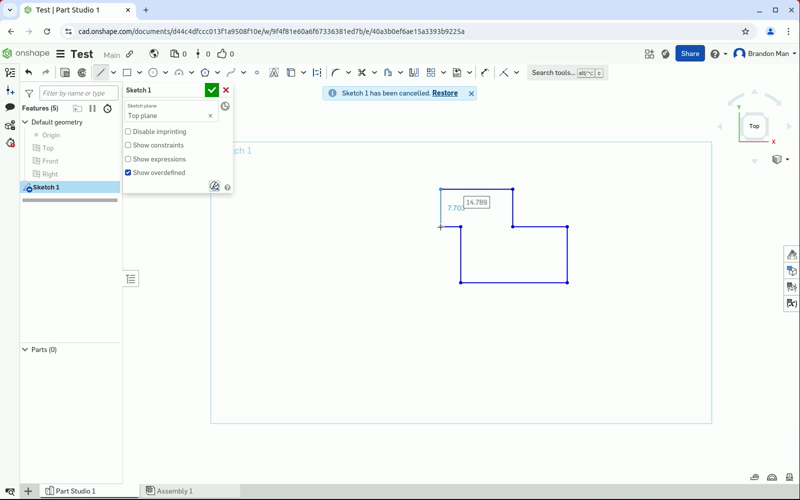
key_up(shift)
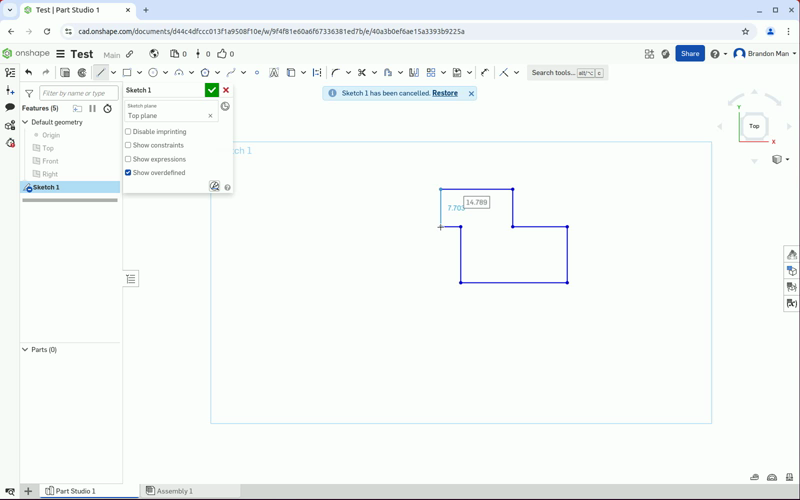
click(440, 226)
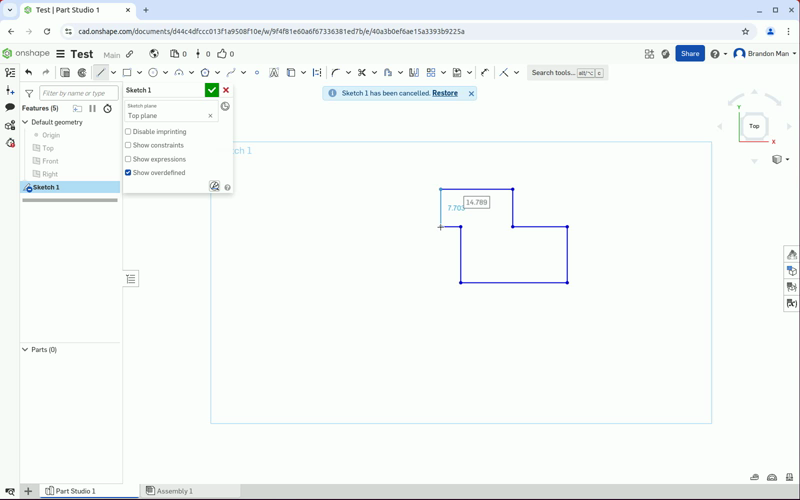
key(esc)
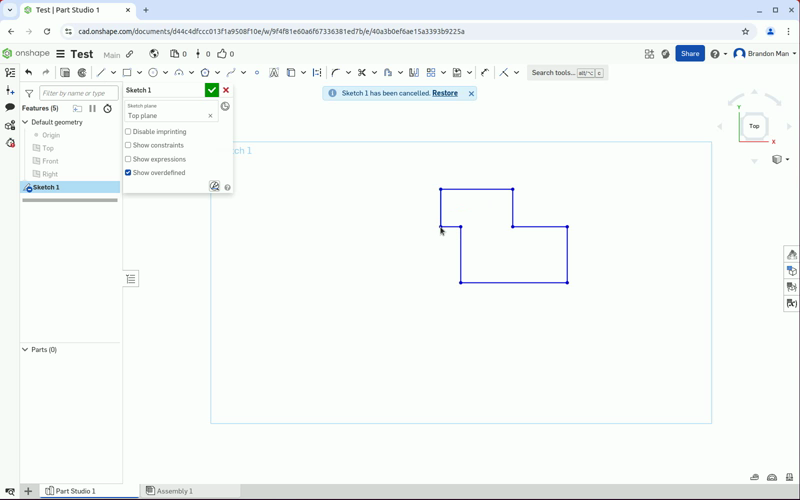
mouse_move(503, 242)
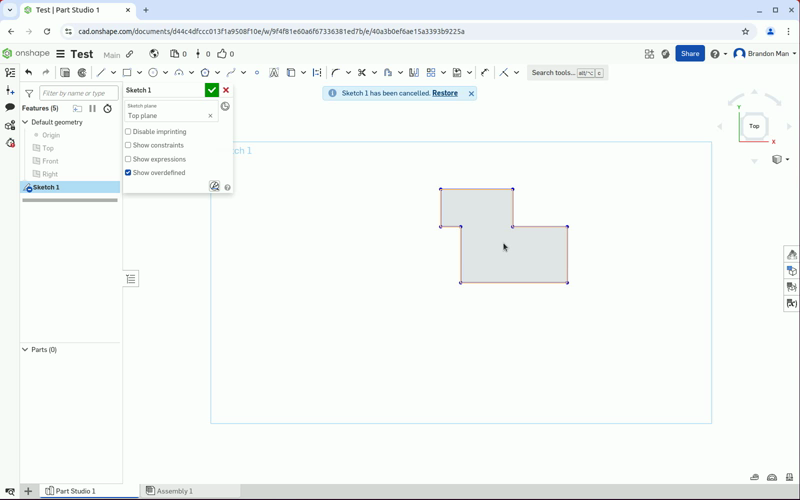
click(503, 242)
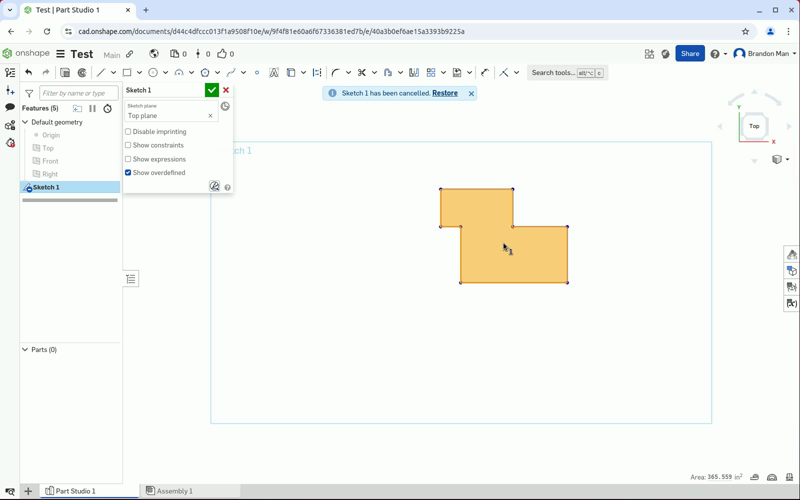
mouse_move(73, 352)
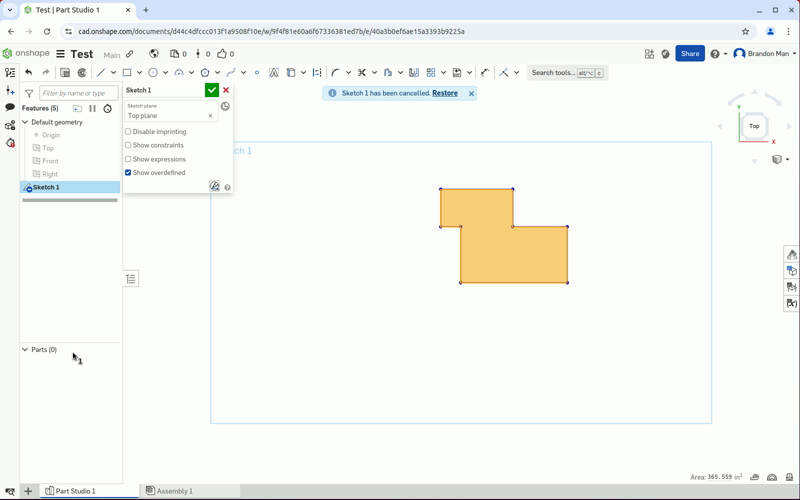
key(shift+y)
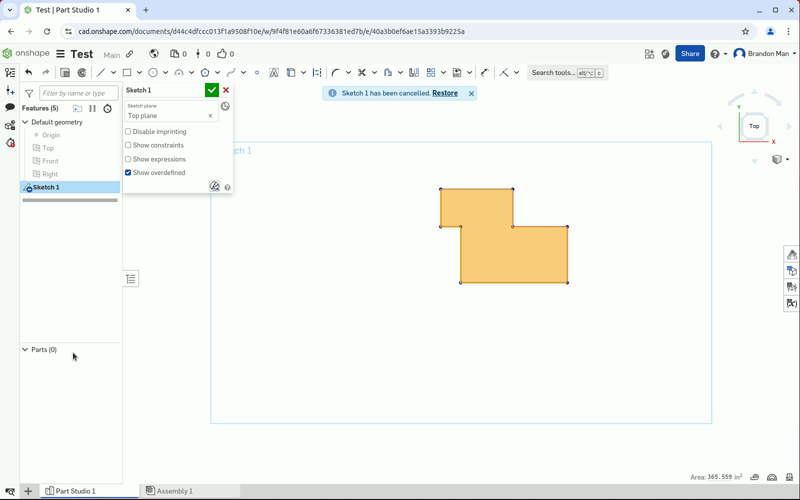
key(shift+e)
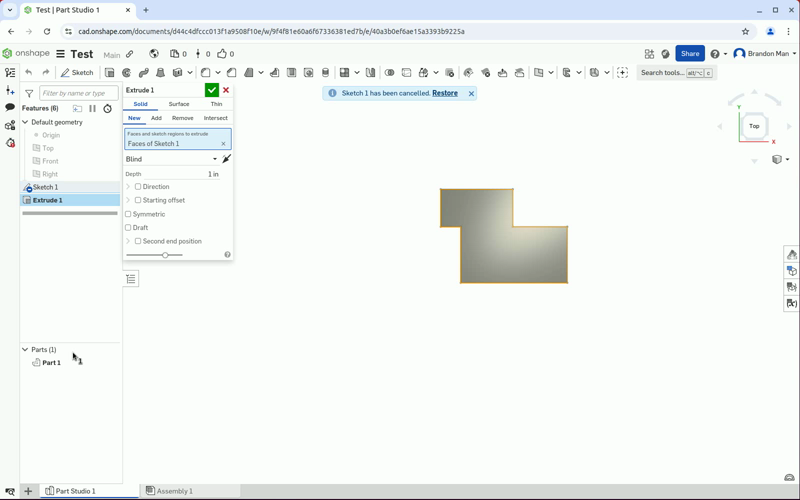
mouse_move(143, 106)
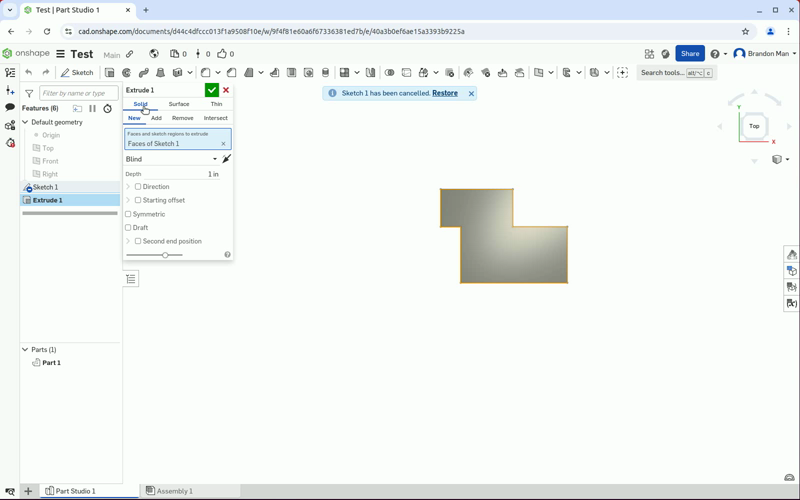
click(143, 106)
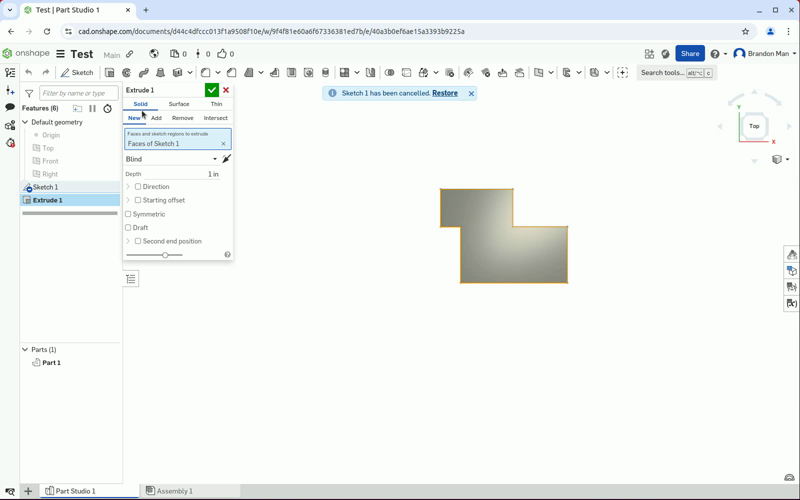
mouse_move(137, 120)
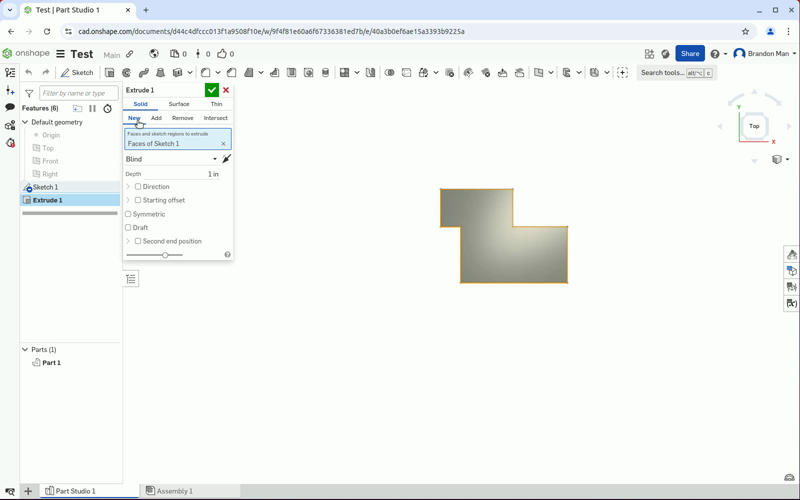
click(137, 120)
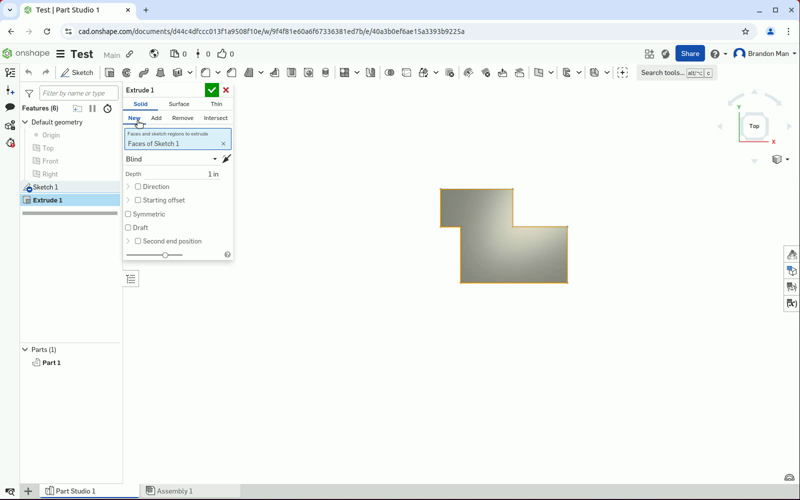
key(tab, 4)
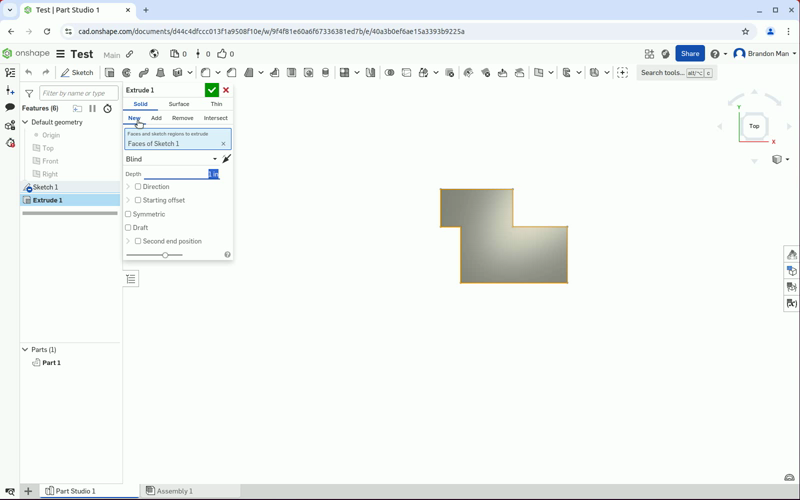
text(-0.481)
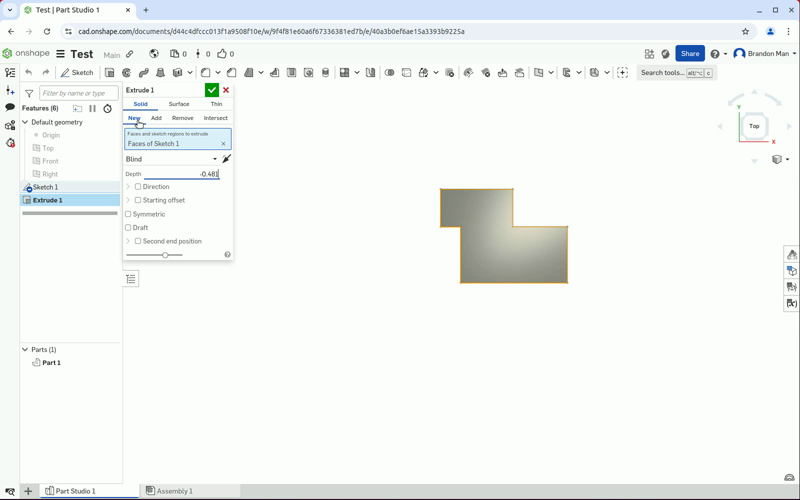
key(enter)
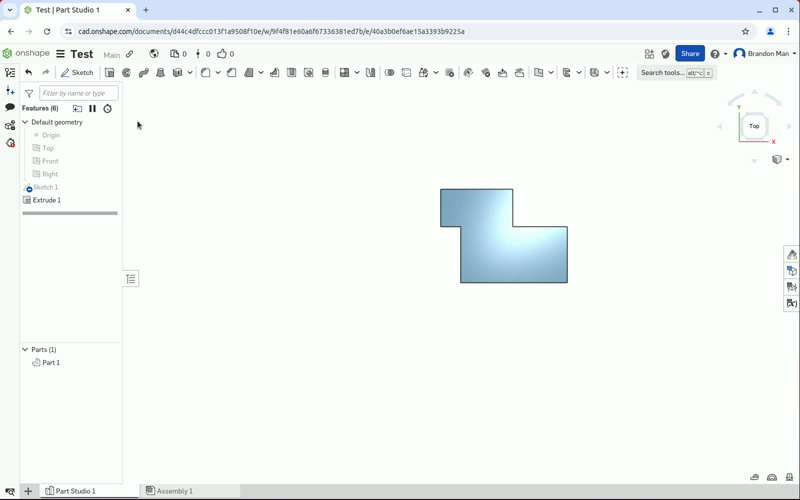
key(shift+h)
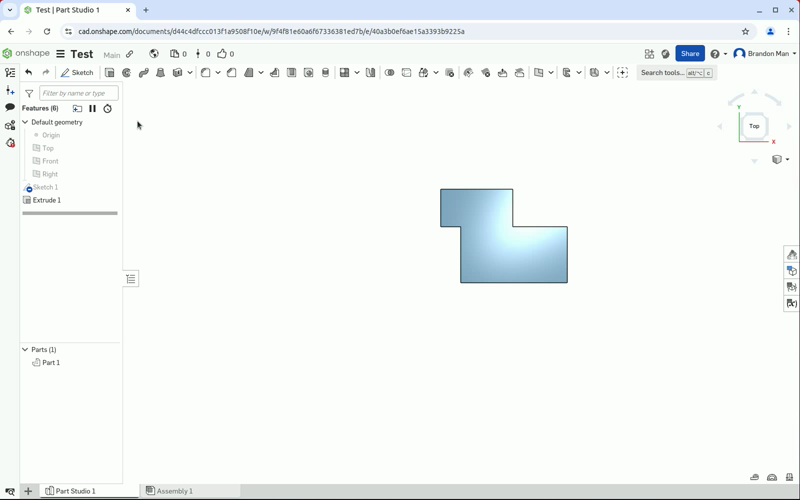
key(shift+h)
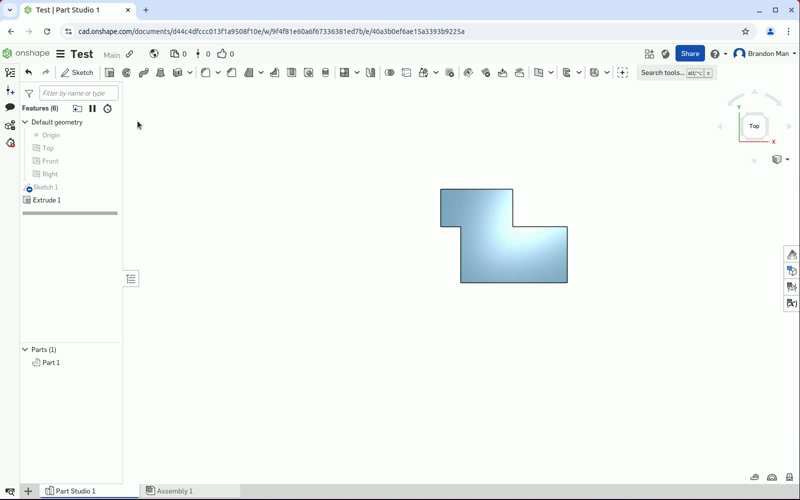
mouse_move(73, 189)
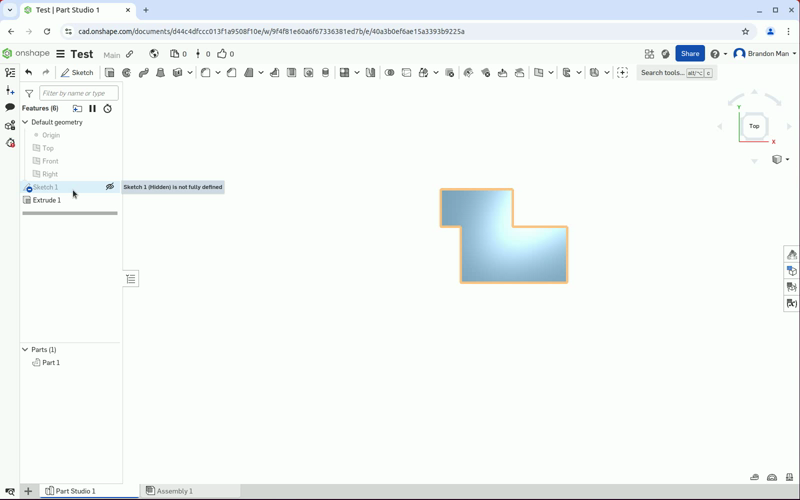
click(73, 189)
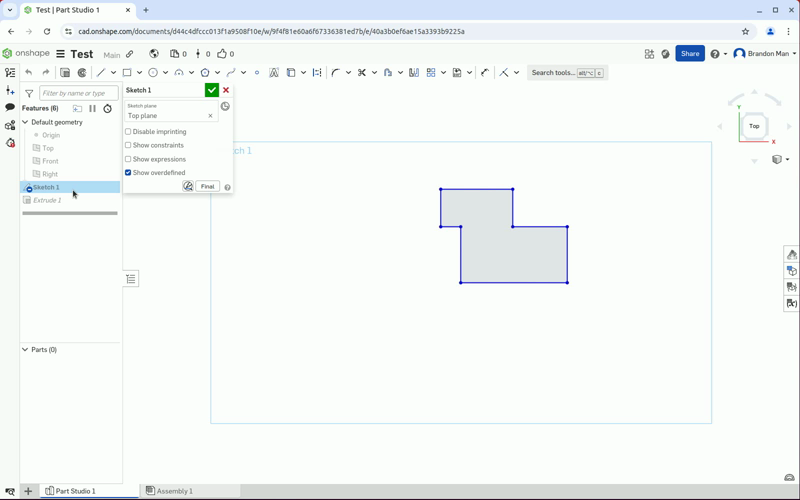
mouse_move(229, 92)
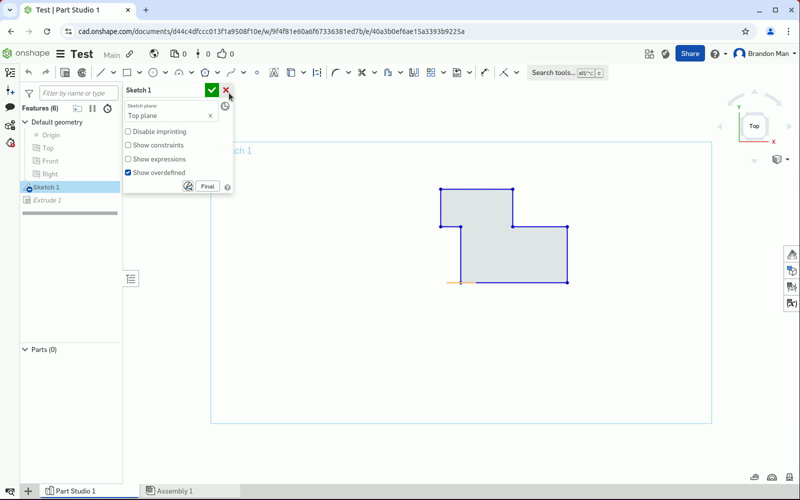
click(229, 92)
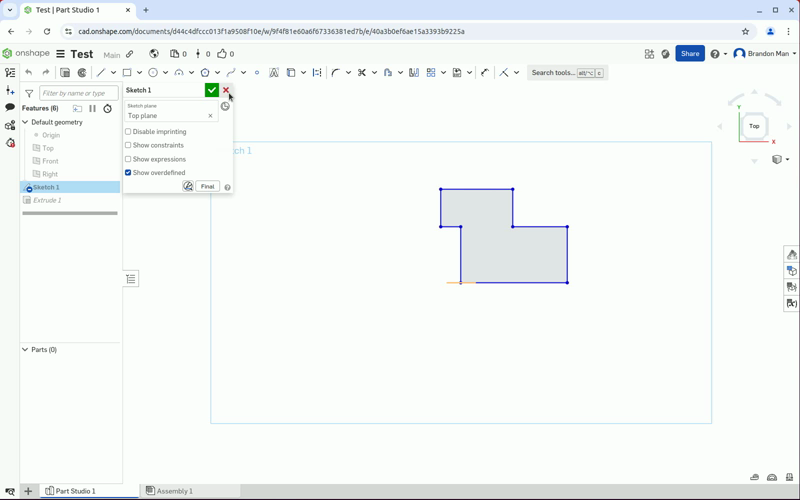
key(shift+s)
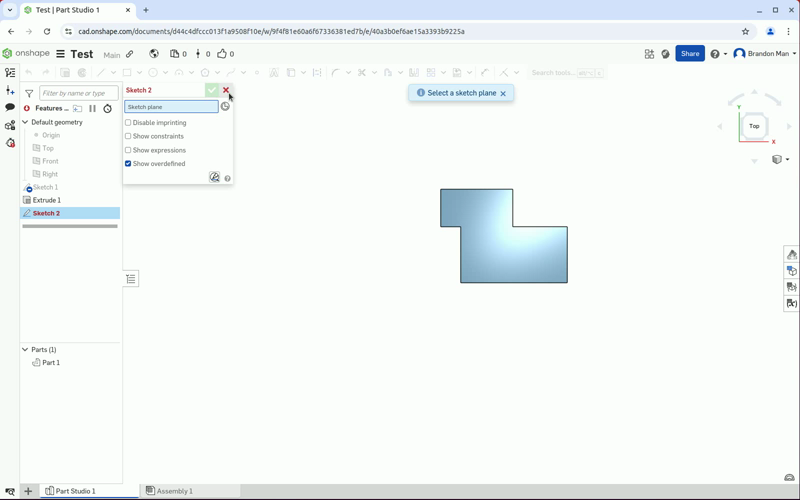
mouse_move(73, 150)
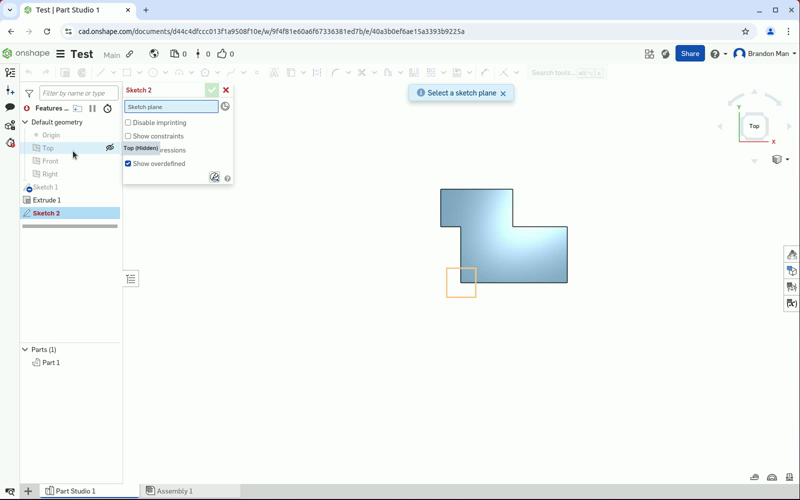
click(73, 150)
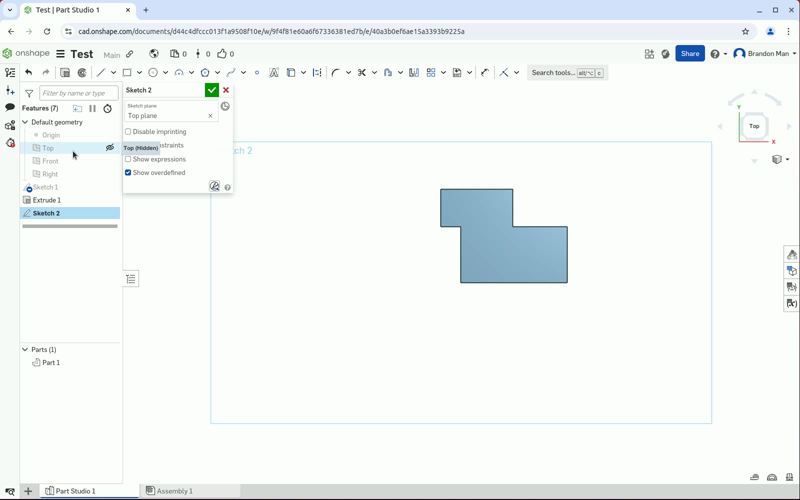
mouse_move(73, 352)
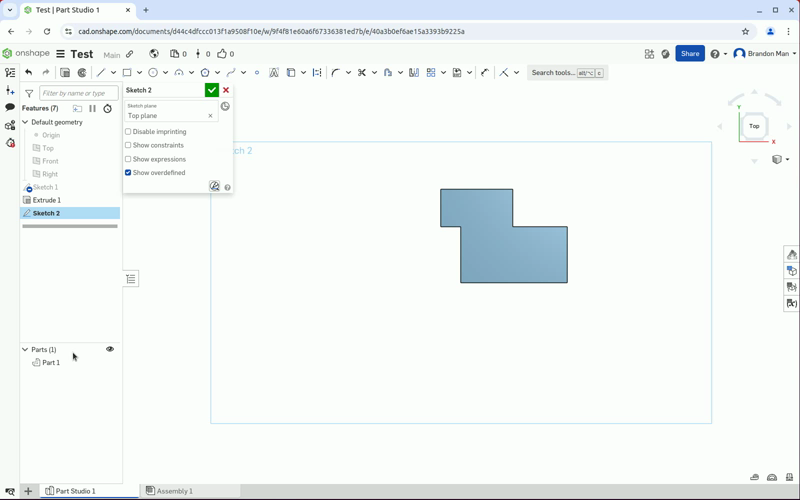
key(y)
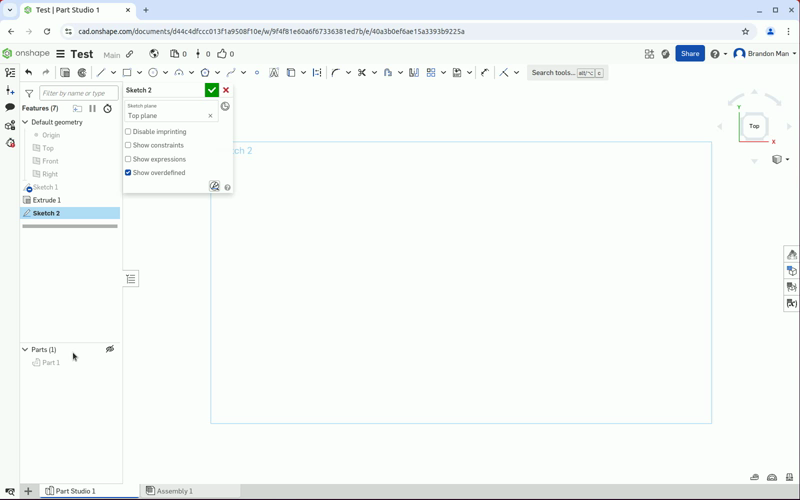
key(l)
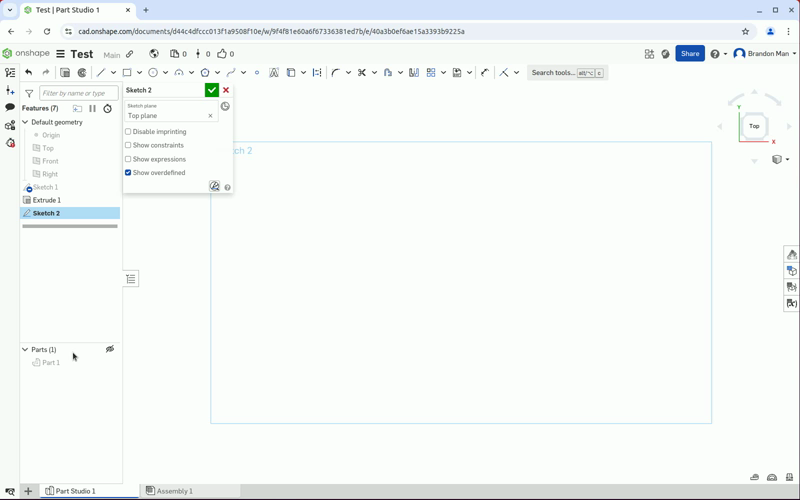
key_down(shift)
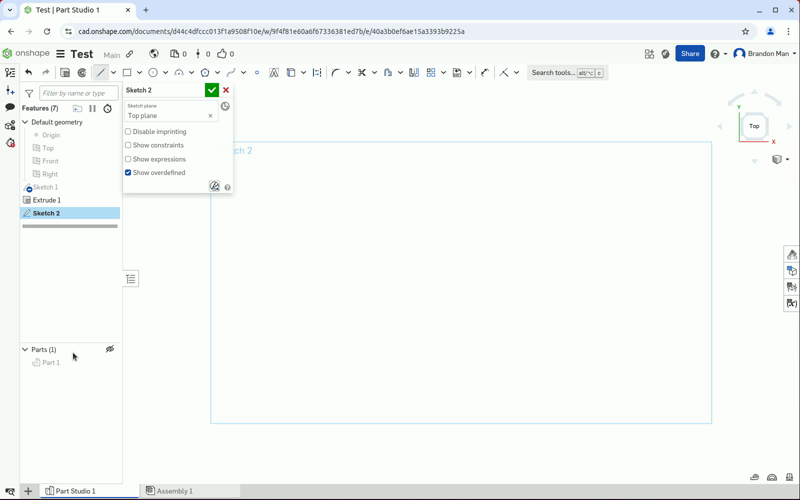
mouse_move(513, 226)
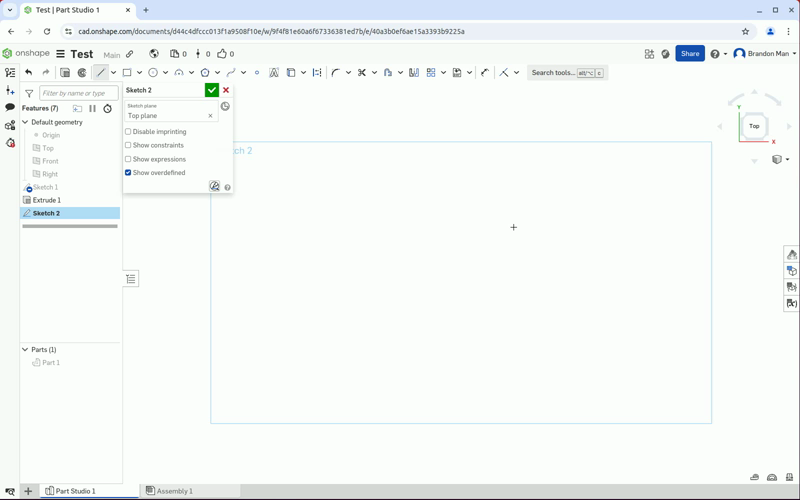
click(513, 226)
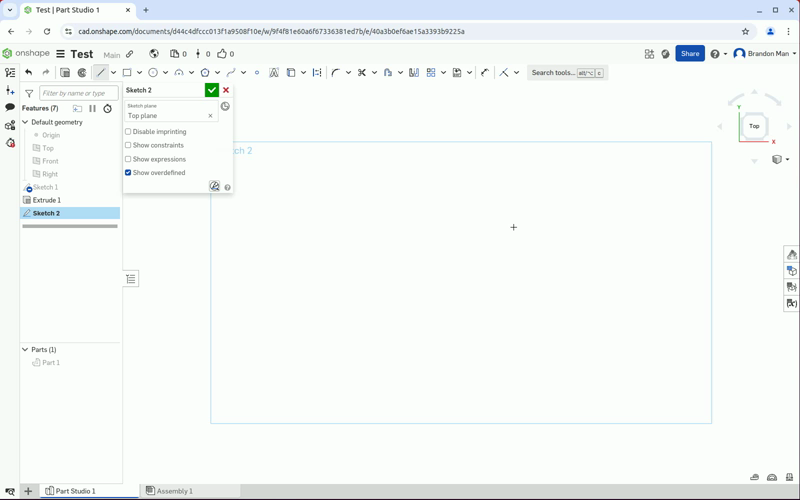
key_up(shift)
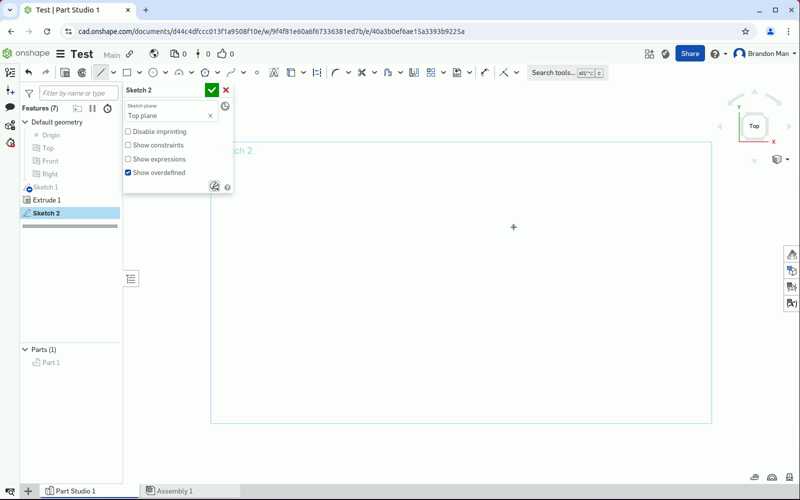
key_down(shift)
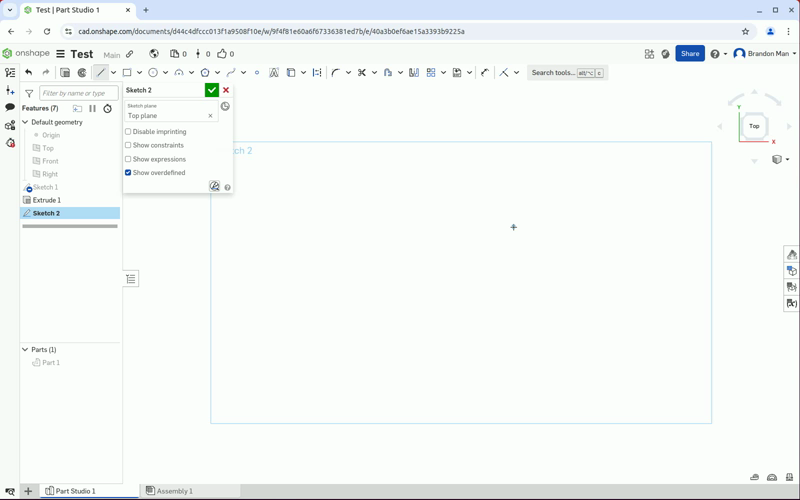
mouse_move(543, 226)
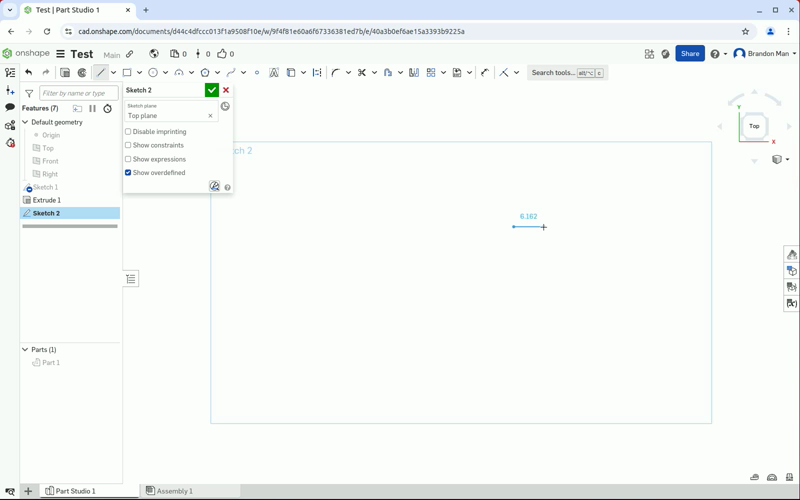
mouse_move(569, 226)
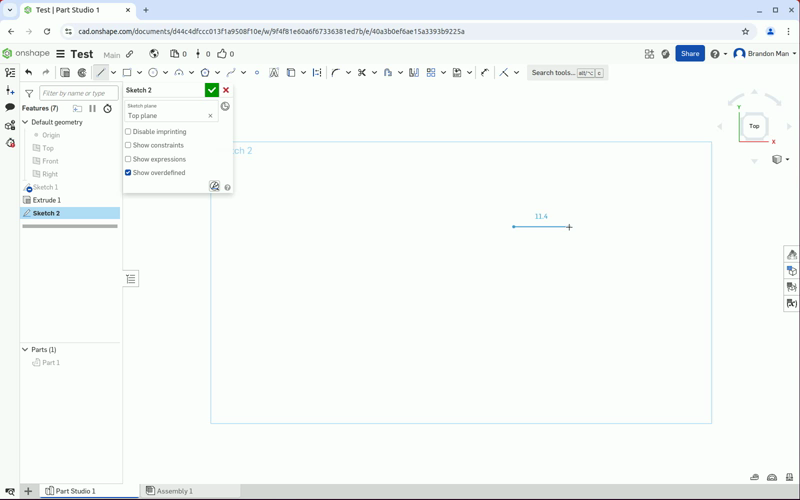
click(569, 226)
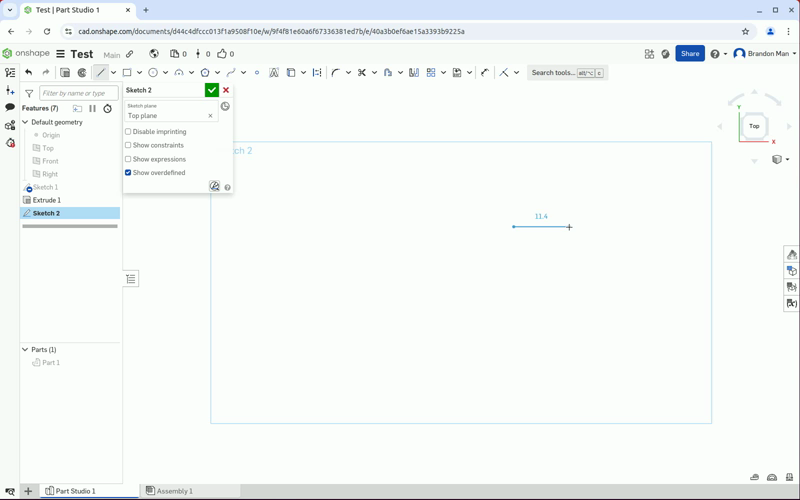
key_up(shift)
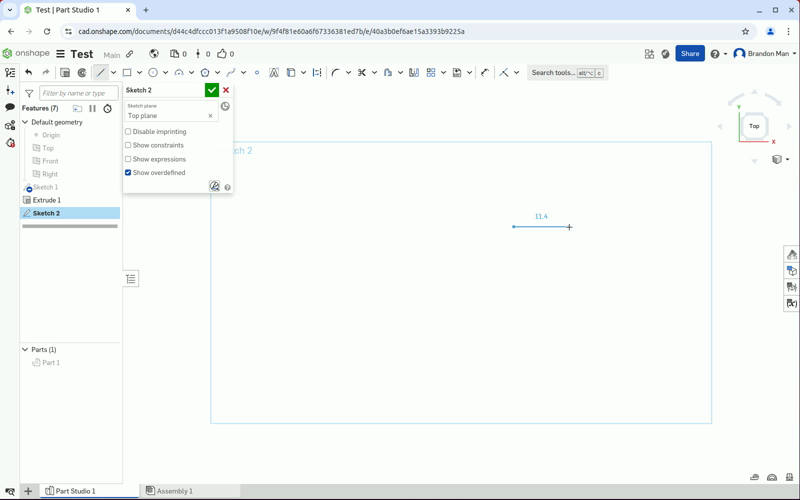
key_down(shift)
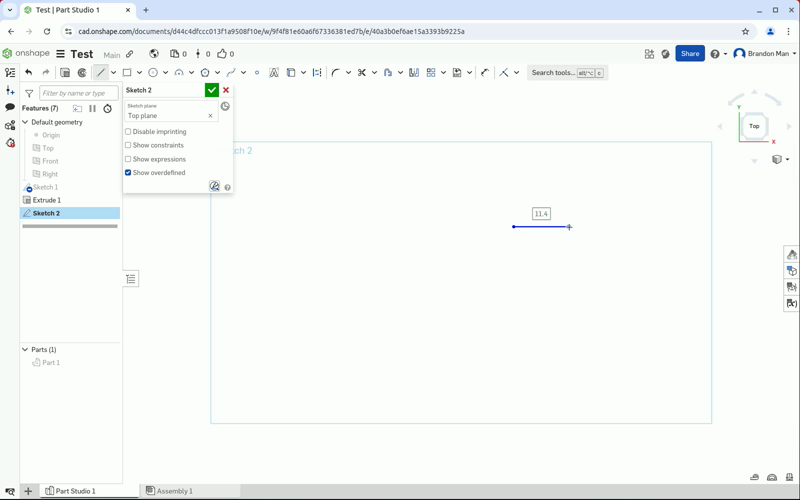
mouse_move(589, 226)
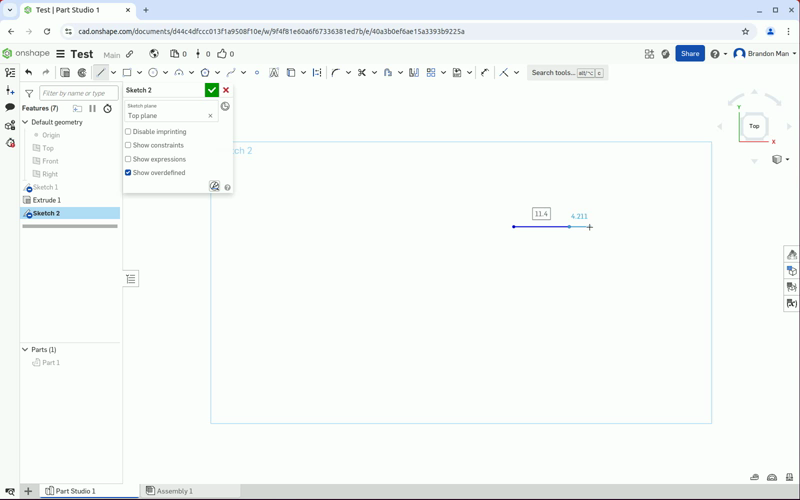
mouse_move(569, 189)
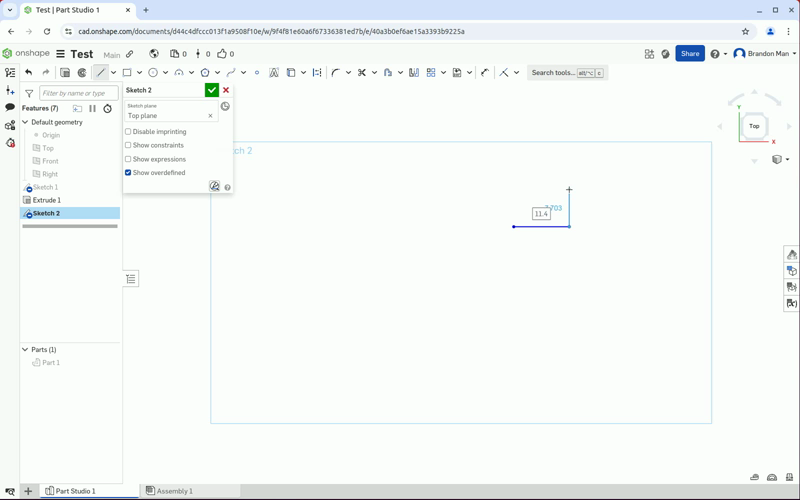
click(569, 189)
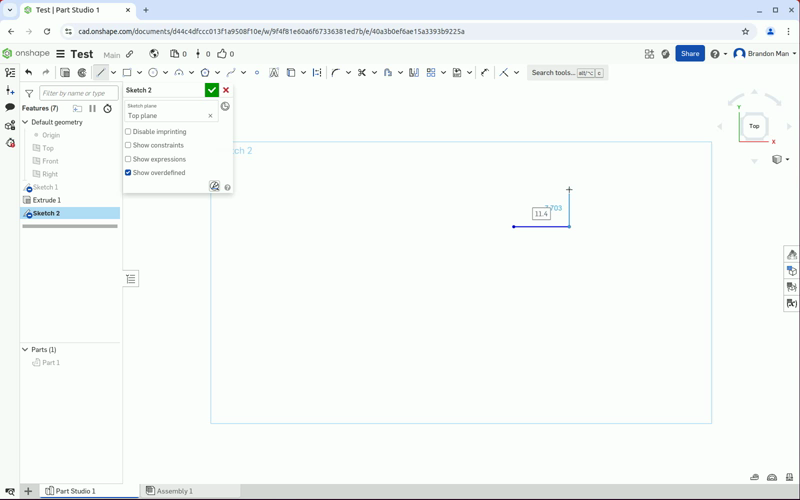
key_up(shift)
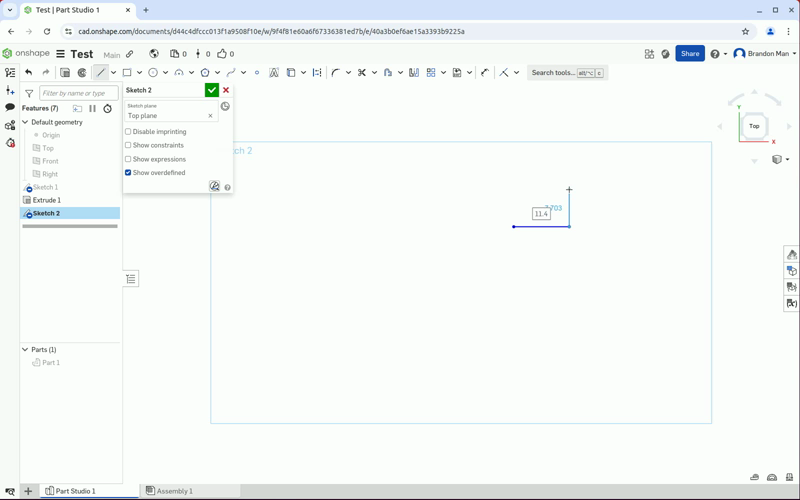
key_down(shift)
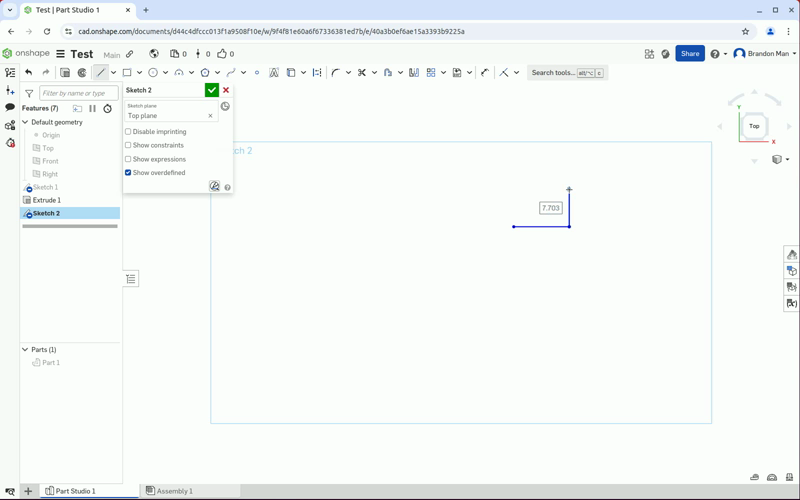
mouse_move(589, 189)
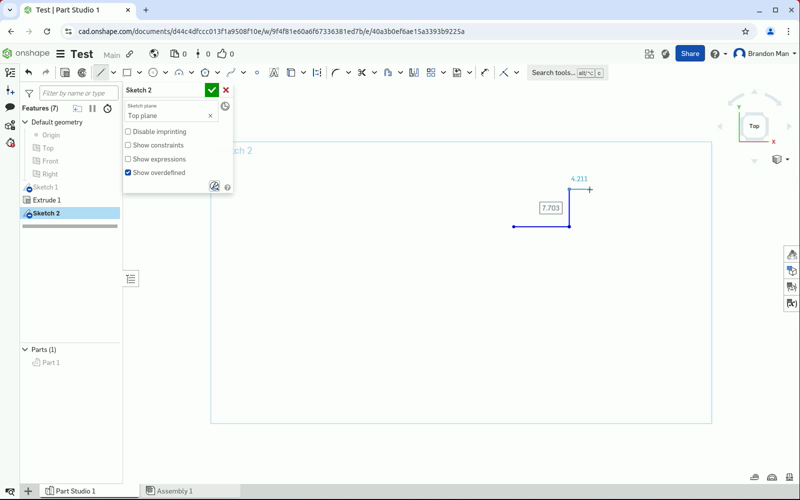
mouse_move(513, 189)
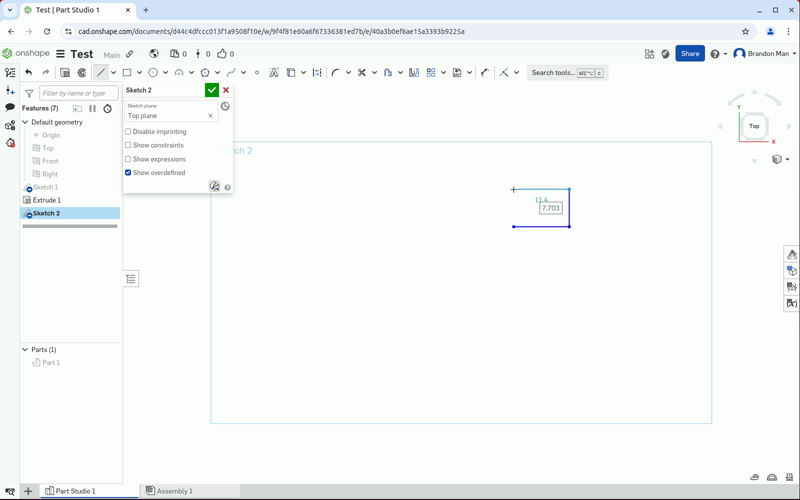
click(513, 189)
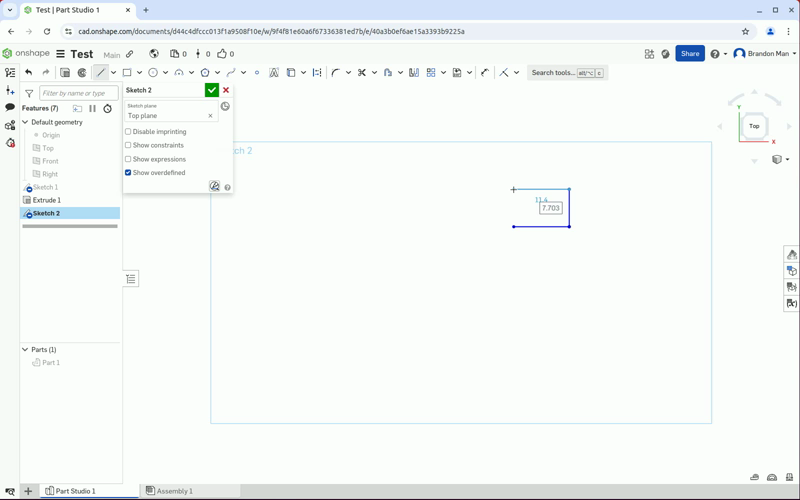
key_up(shift)
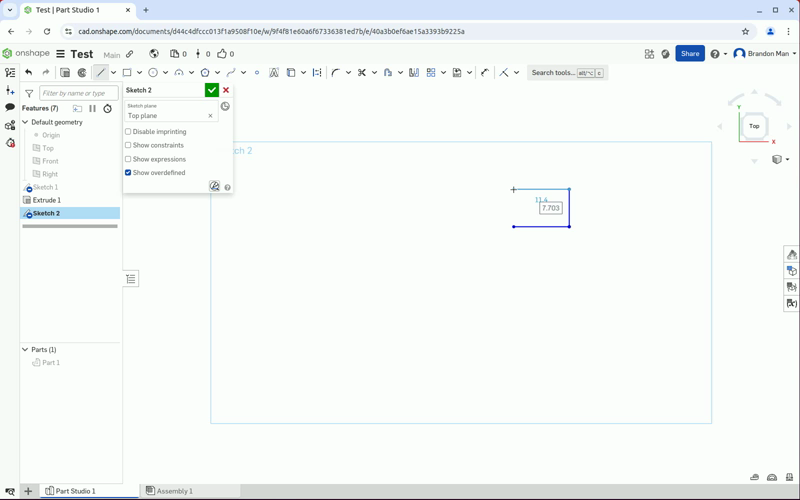
mouse_move(543, 189)
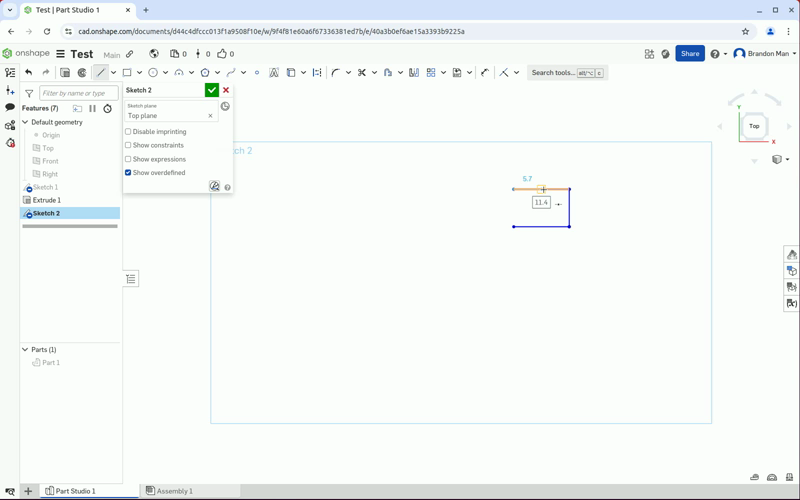
key_down(shift)
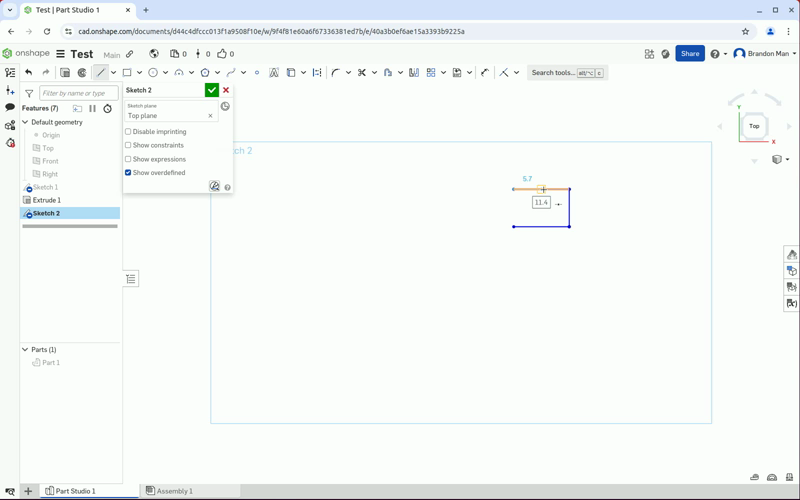
mouse_move(513, 226)
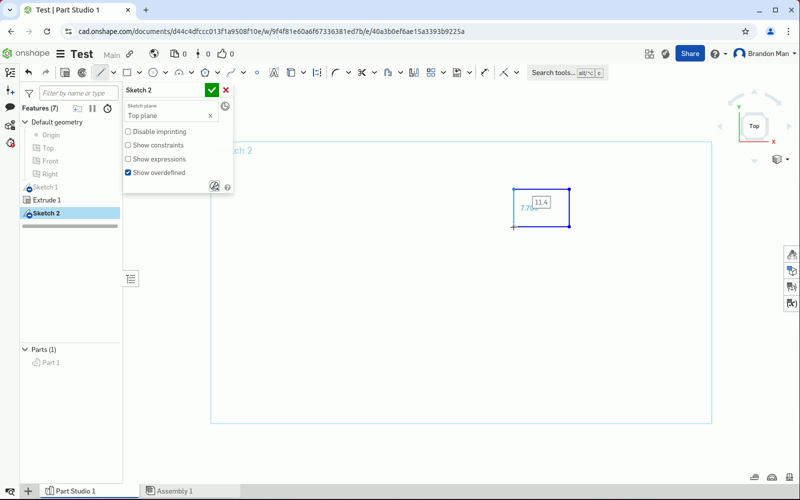
key_up(shift)
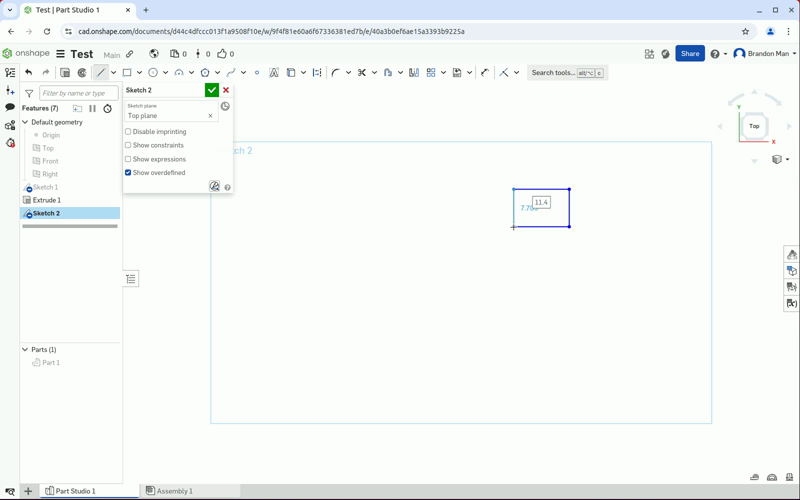
click(513, 226)
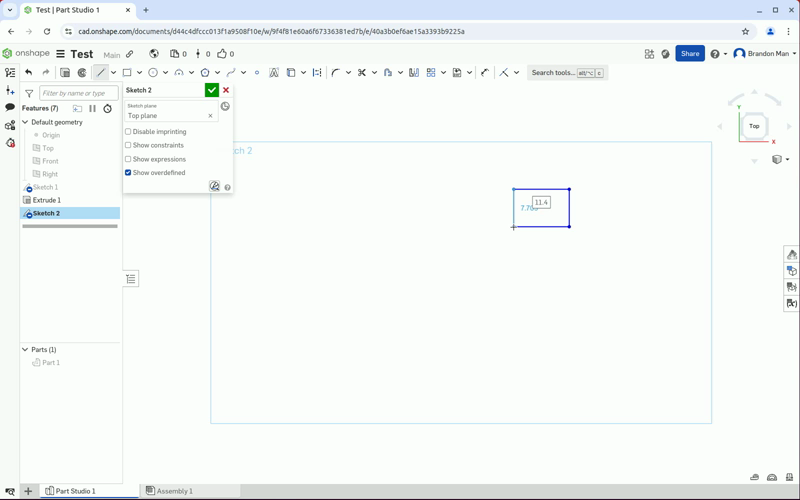
key(esc)
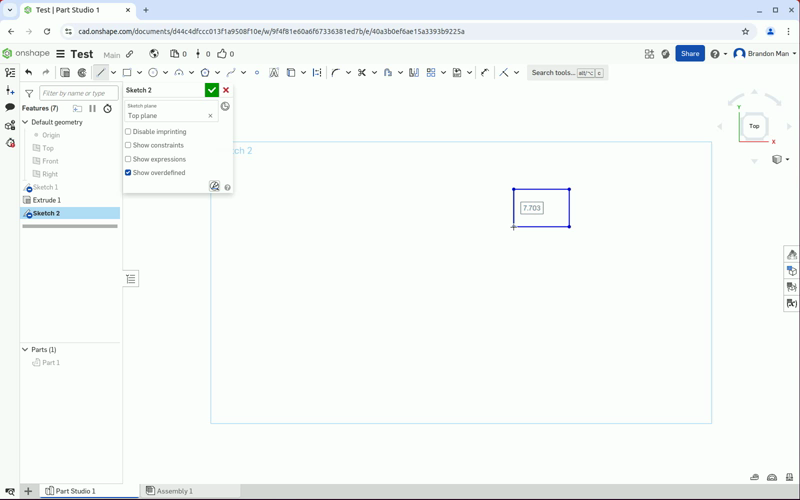
mouse_move(540, 203)
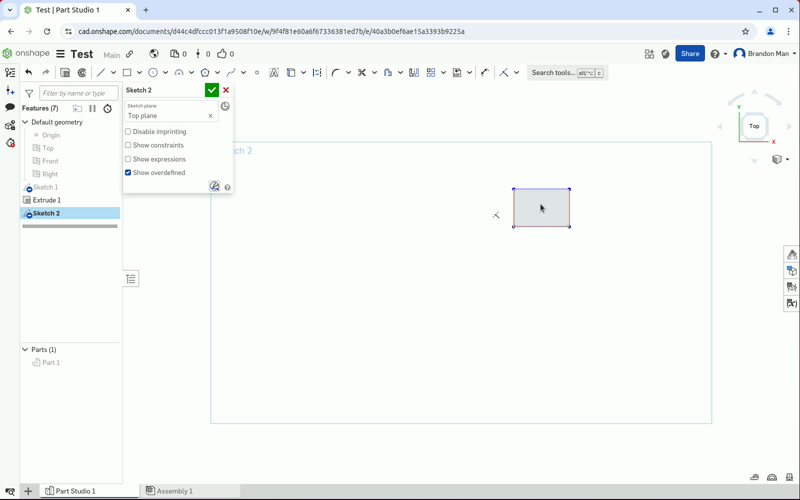
click(540, 203)
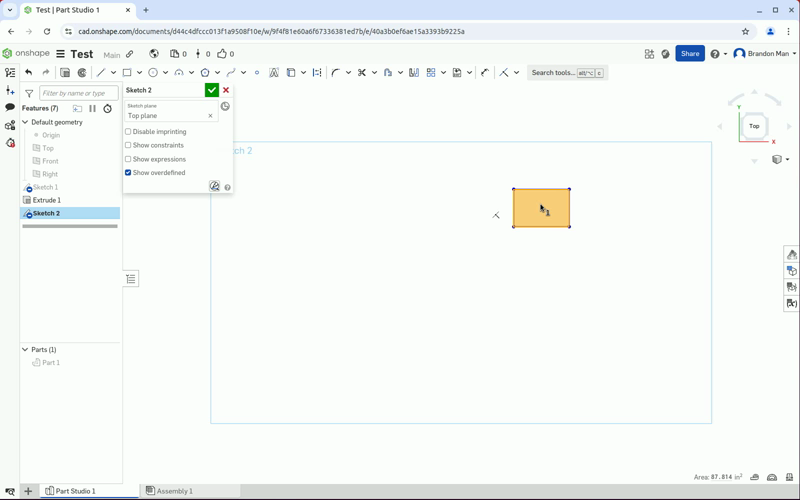
mouse_move(73, 352)
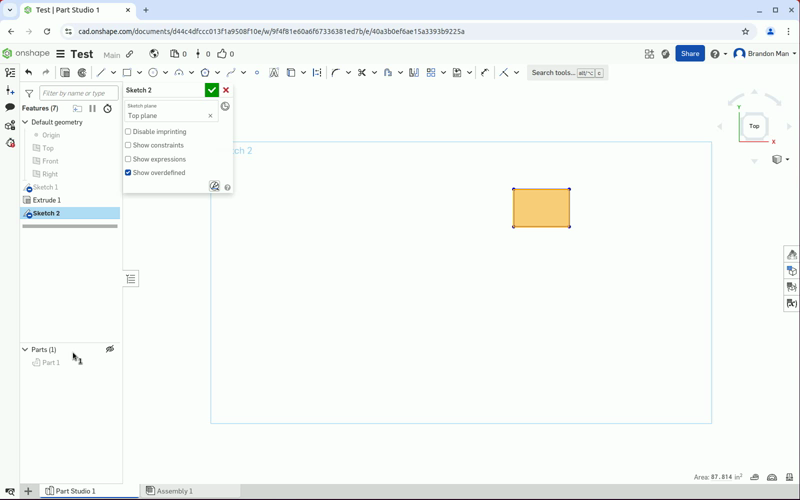
key(shift+y)
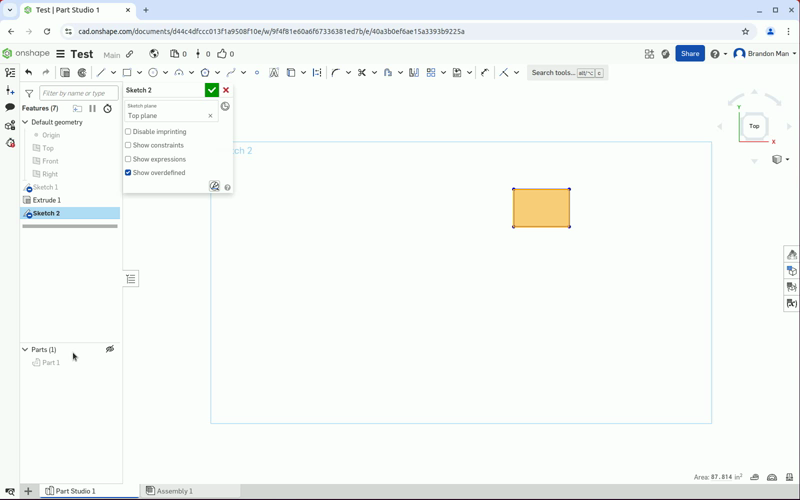
key(shift+e)
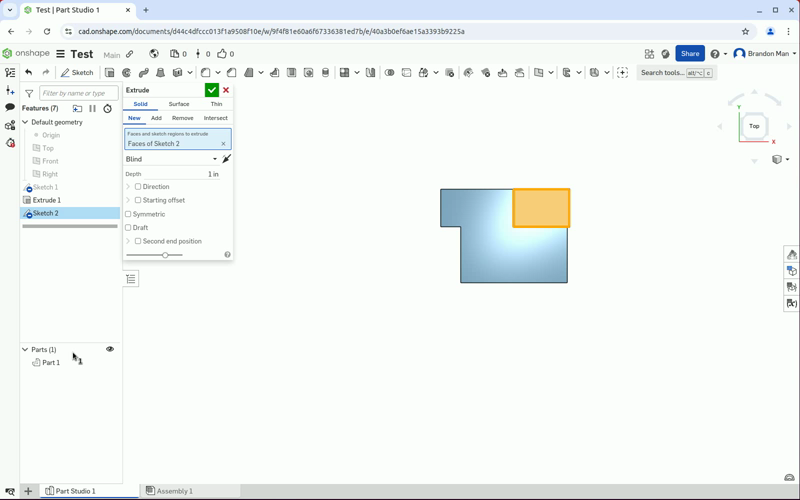
mouse_move(143, 106)
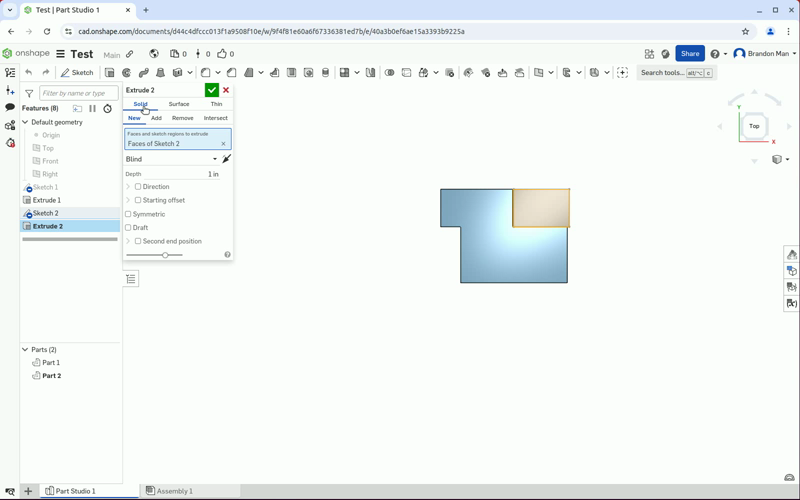
click(143, 106)
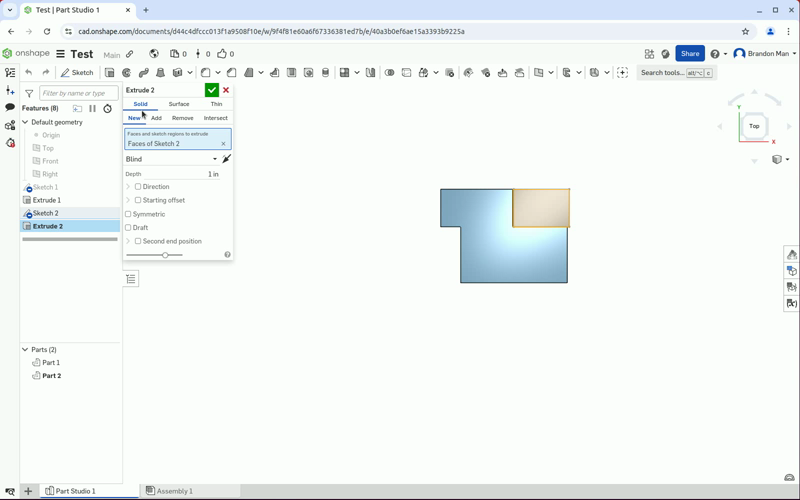
mouse_move(137, 120)
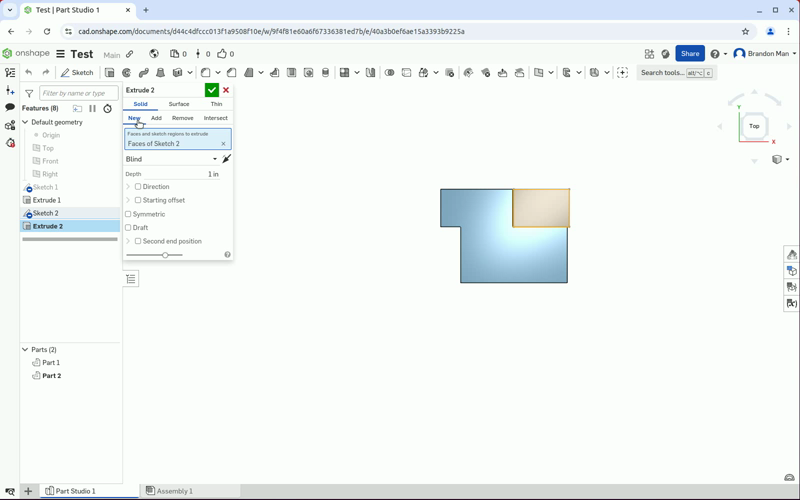
click(137, 120)
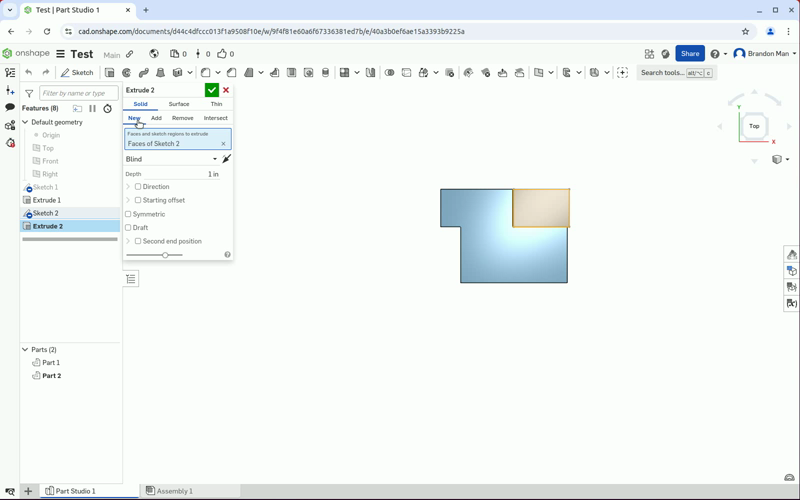
key(tab, 4)
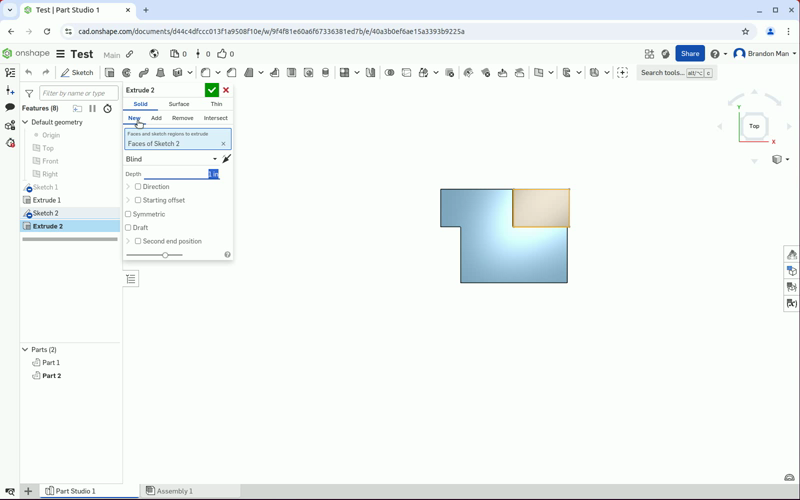
text(-0.481)
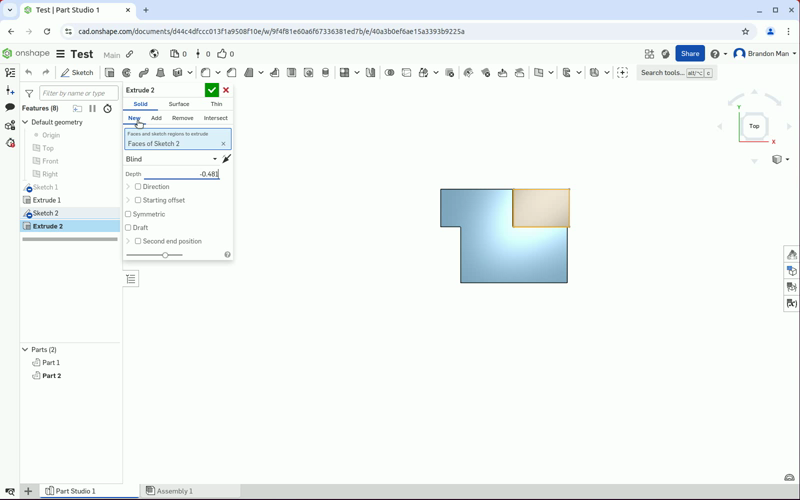
key(enter)
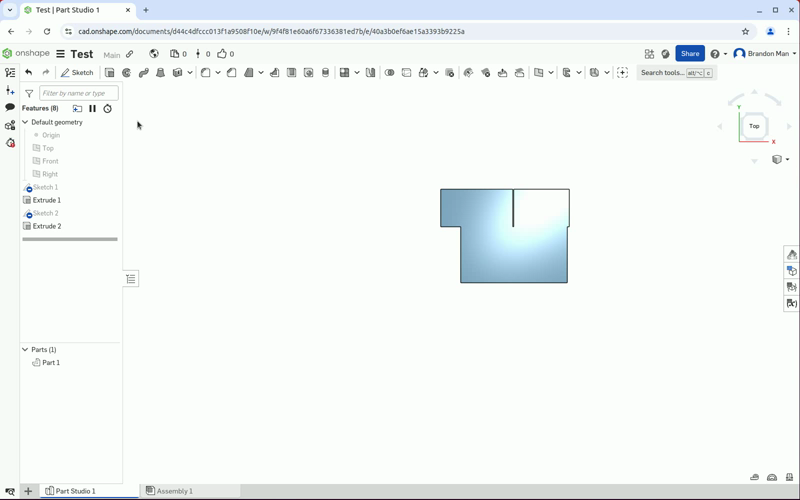
key(shift+h)
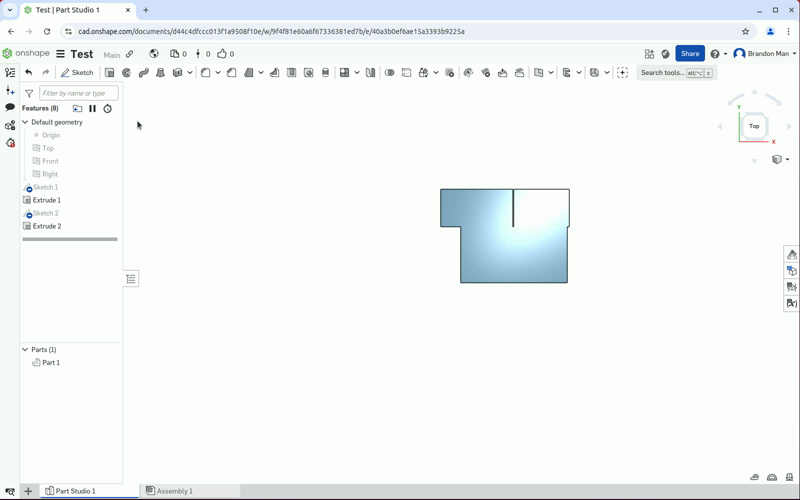
key(shift+h)
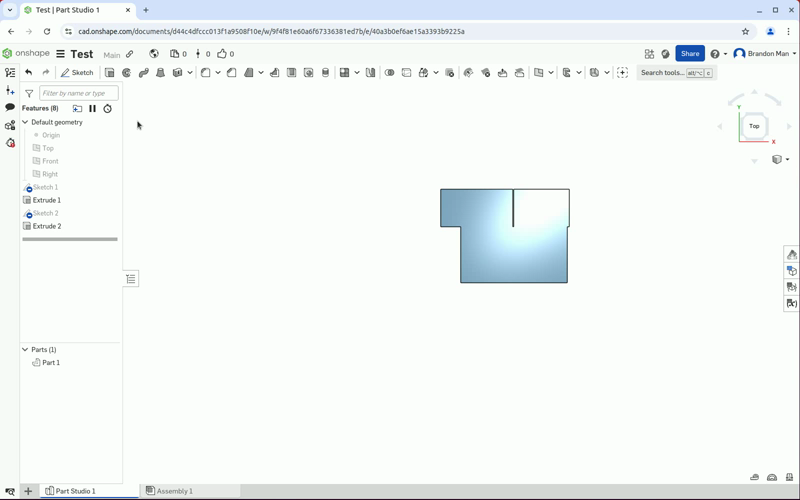
mouse_move(73, 189)
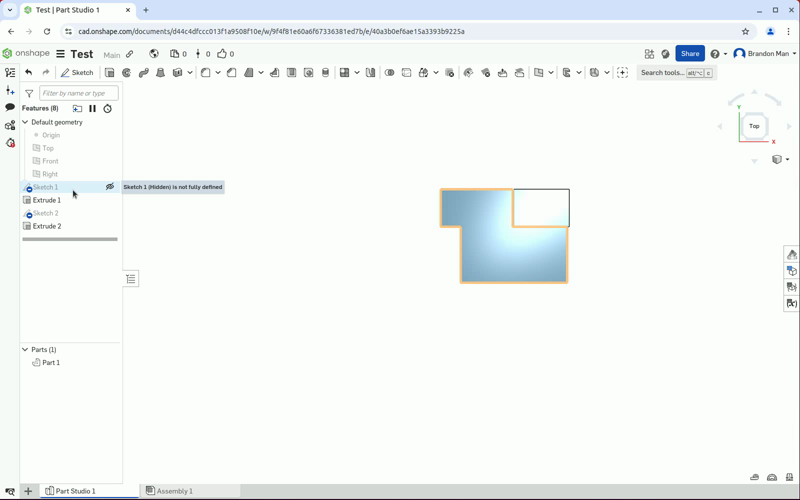
click(73, 189)
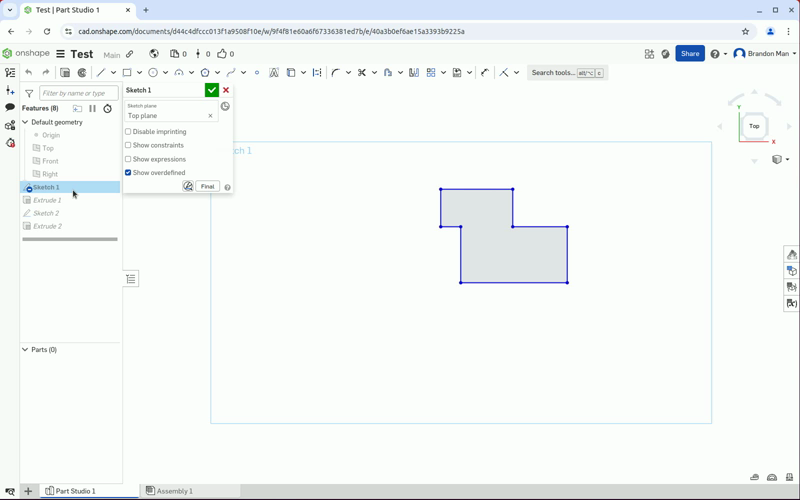
mouse_move(229, 92)
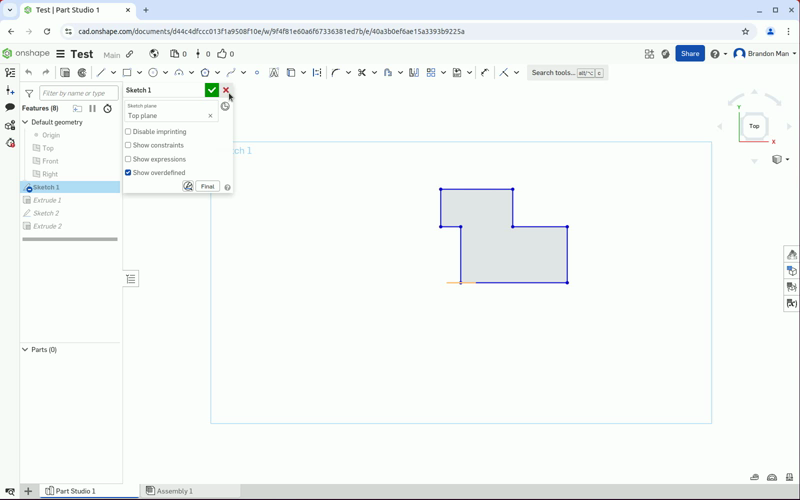
click(229, 92)
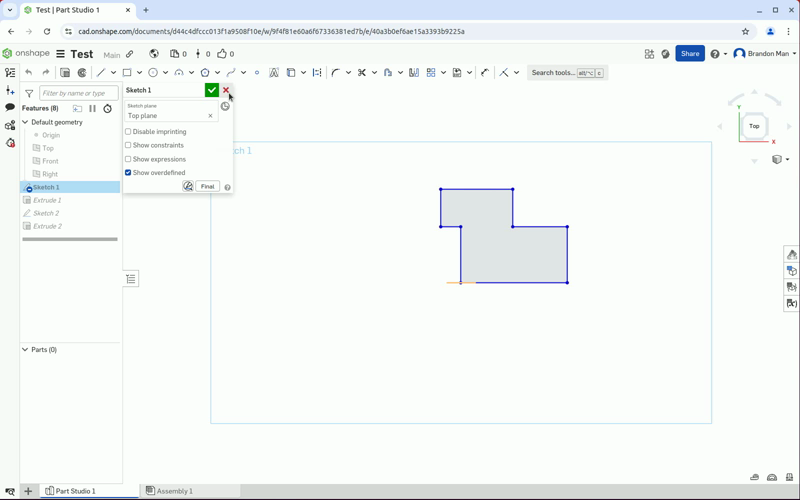
key(shift+s)
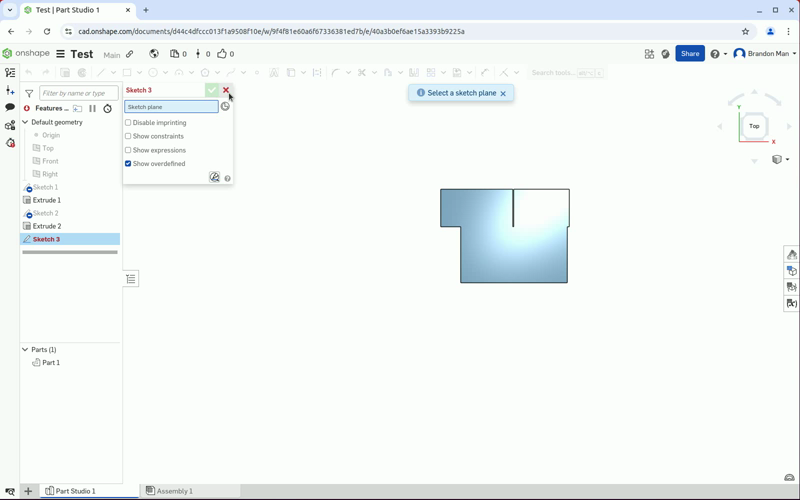
mouse_move(73, 150)
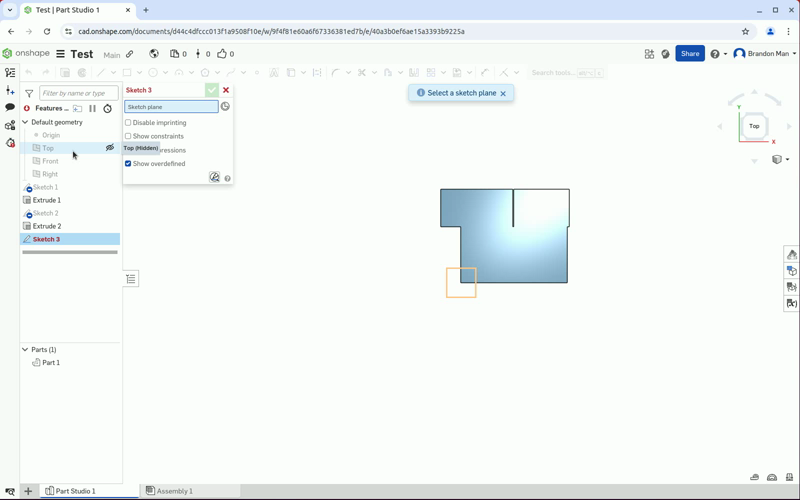
click(73, 150)
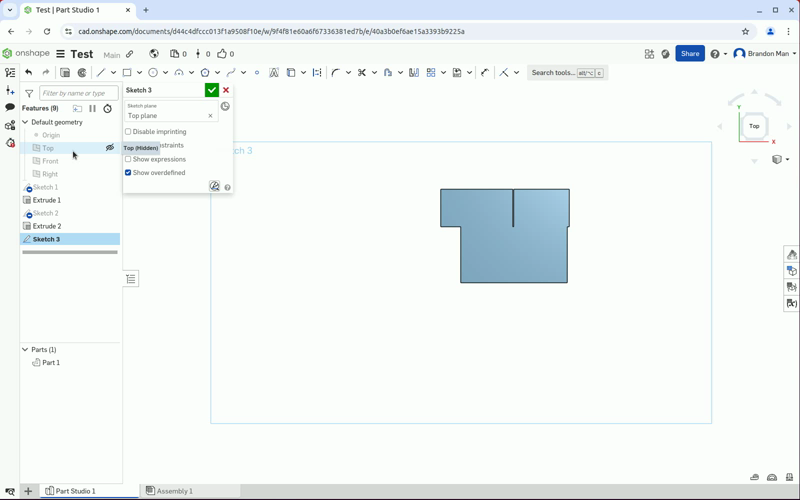
mouse_move(73, 352)
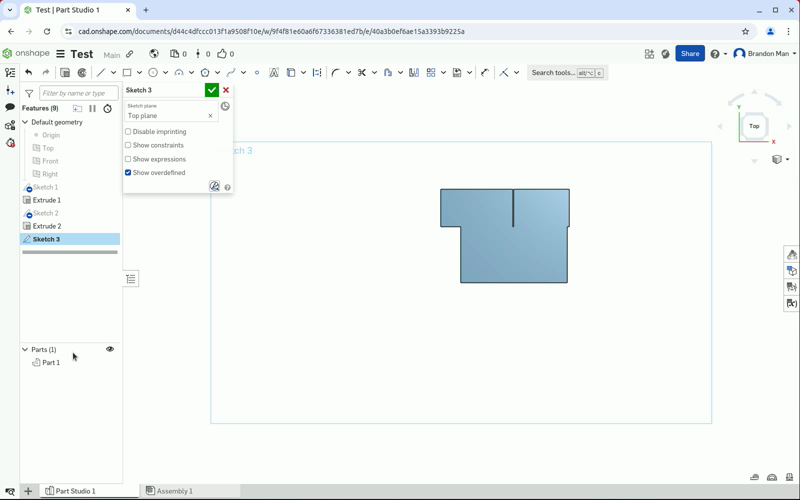
key(y)
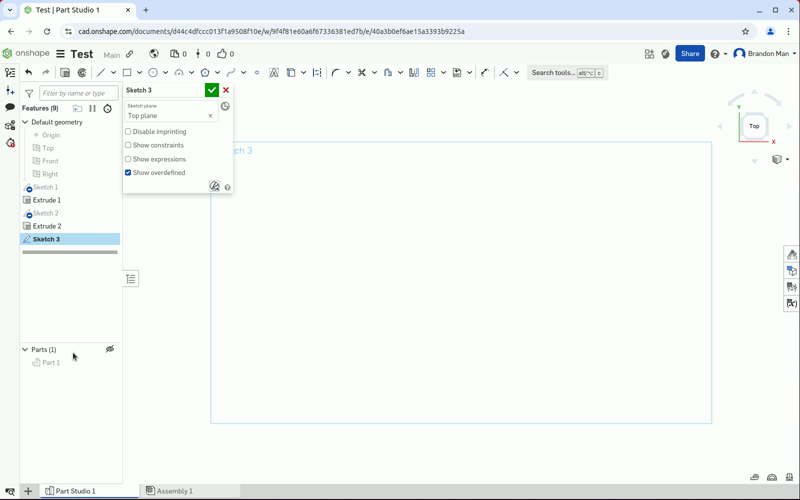
key(l)
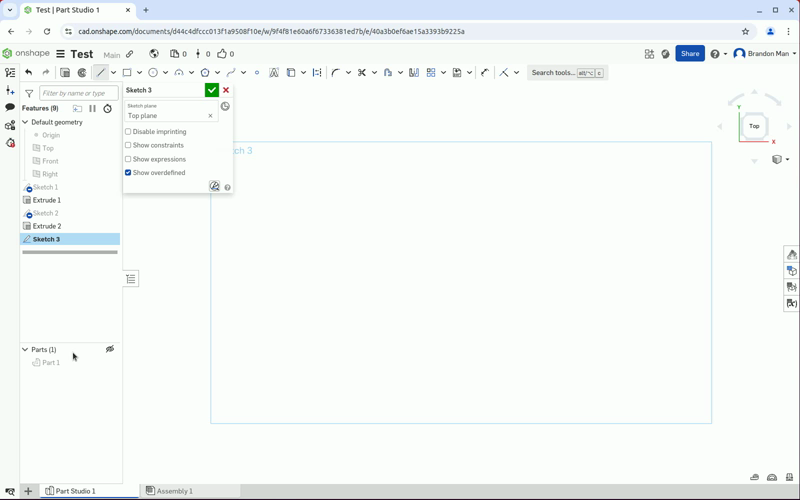
key_down(shift)
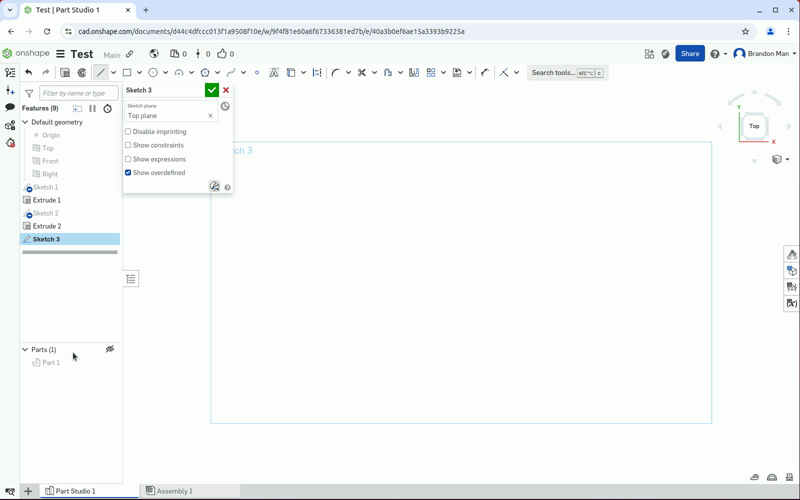
mouse_move(440, 189)
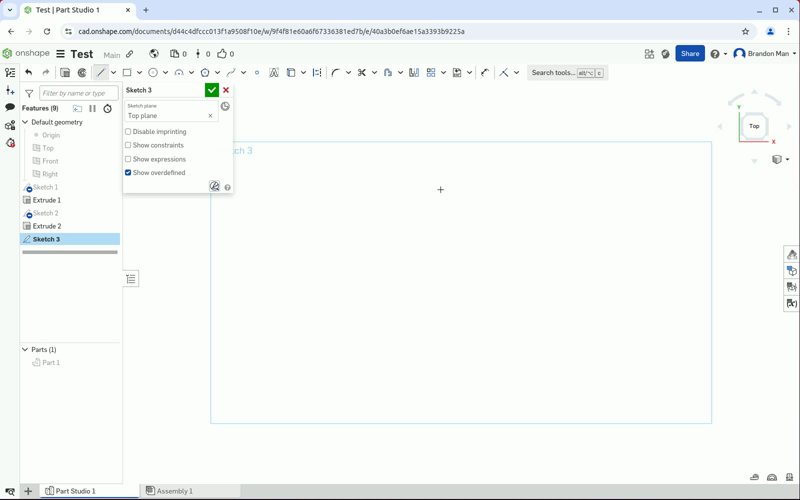
click(440, 189)
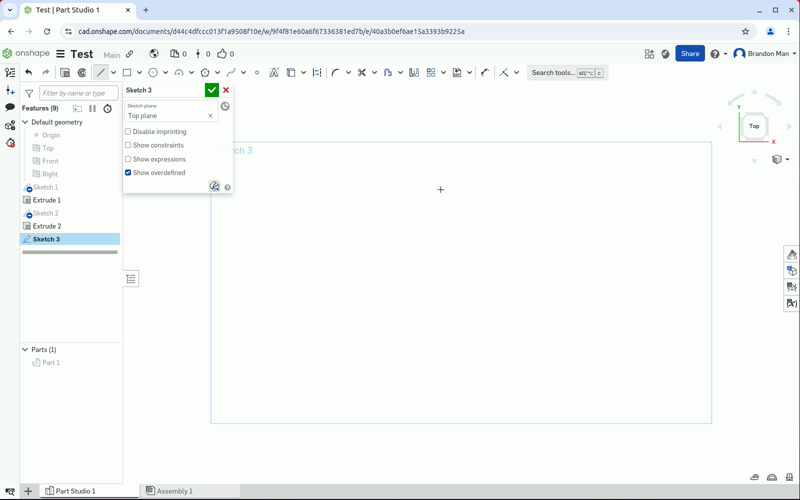
key_up(shift)
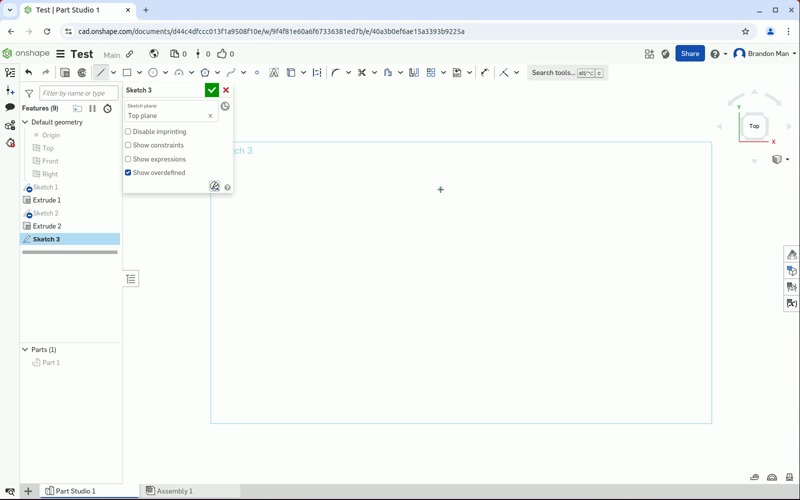
key_down(shift)
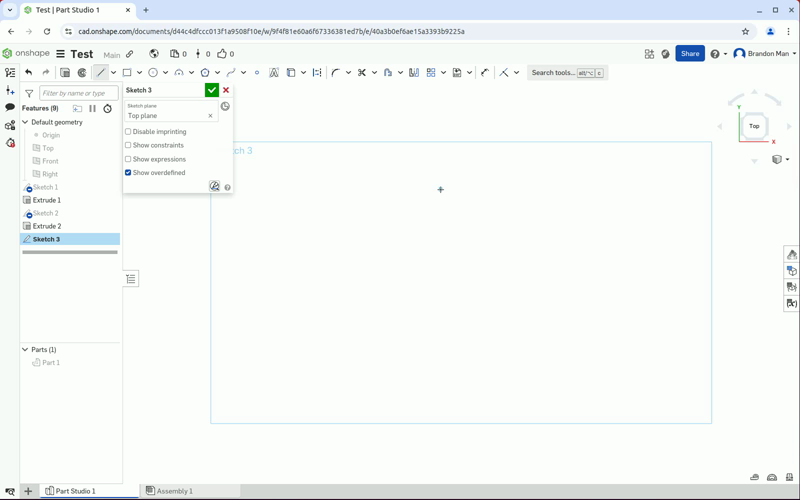
mouse_move(512, 189)
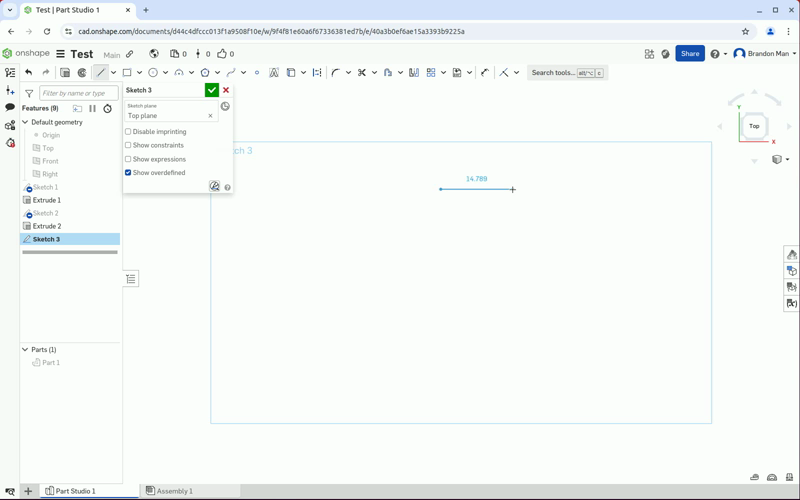
click(512, 189)
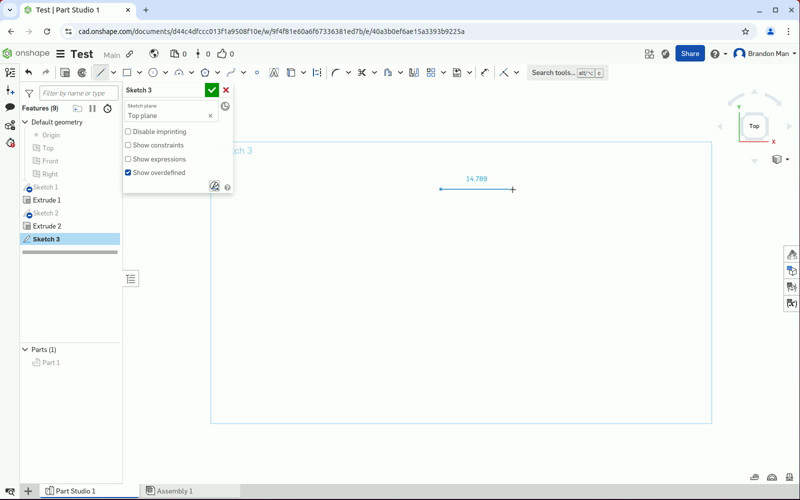
key_up(shift)
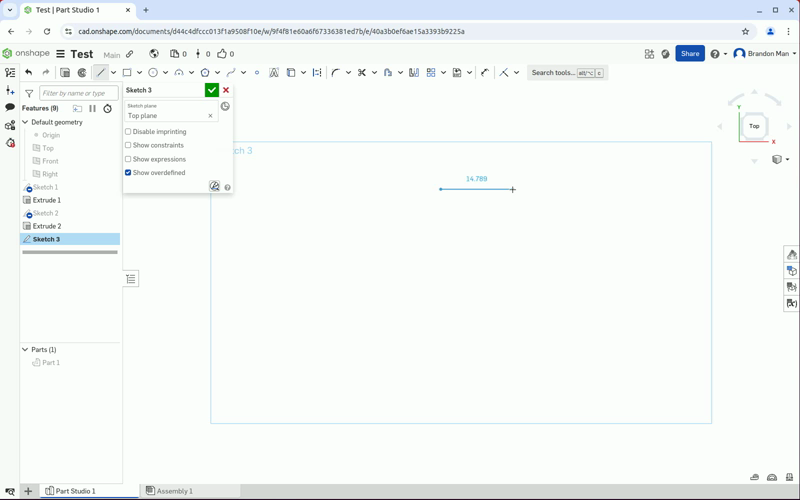
key_down(shift)
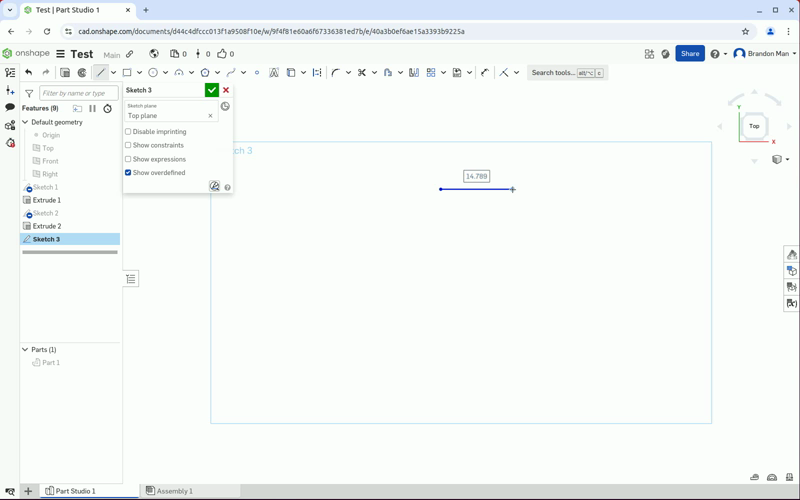
mouse_move(542, 189)
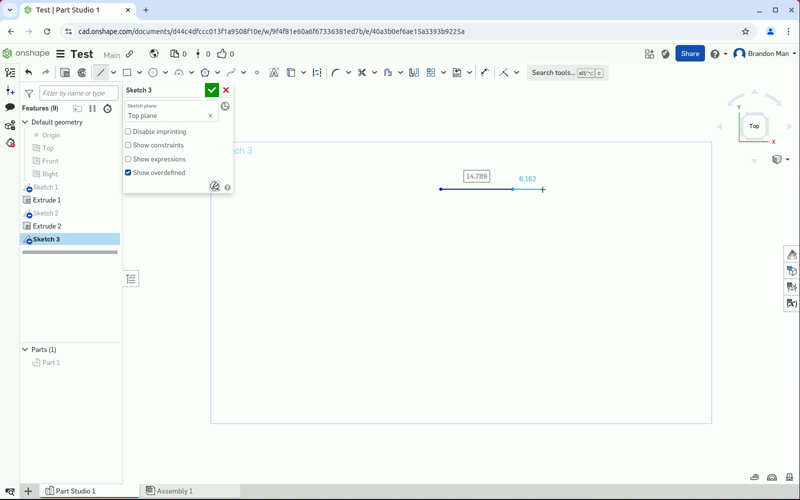
mouse_move(567, 189)
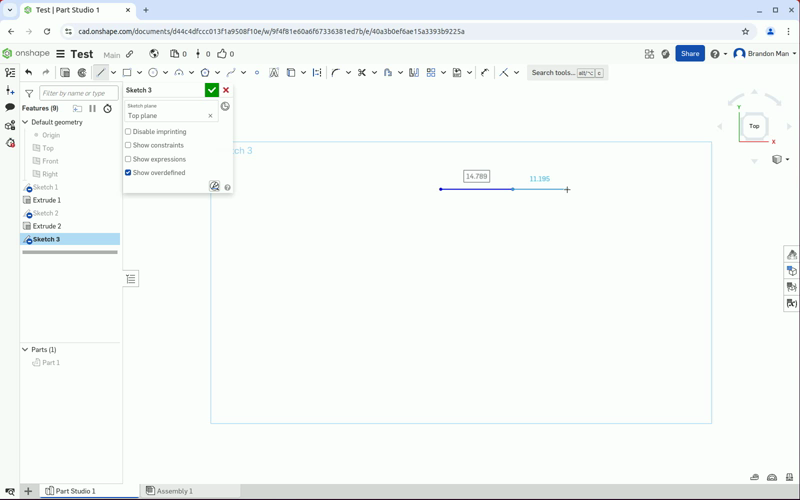
click(567, 189)
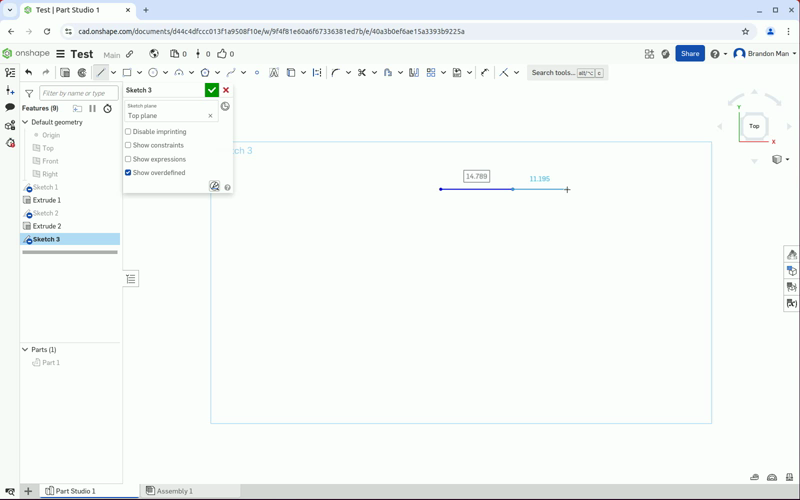
key_up(shift)
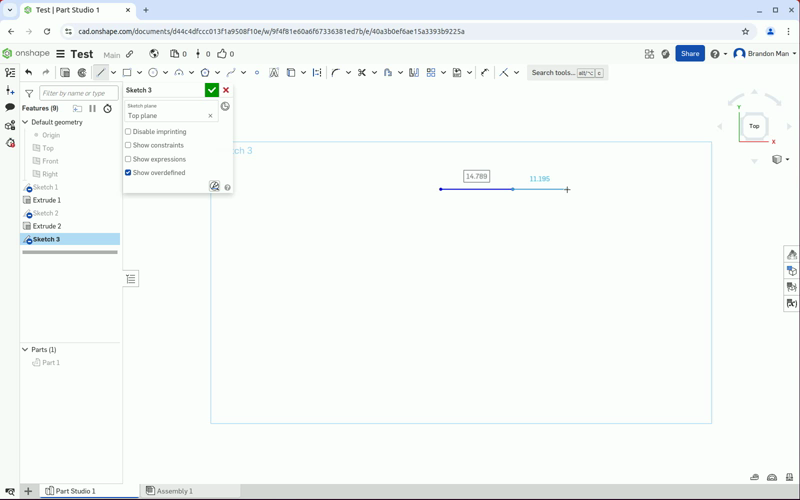
key_down(shift)
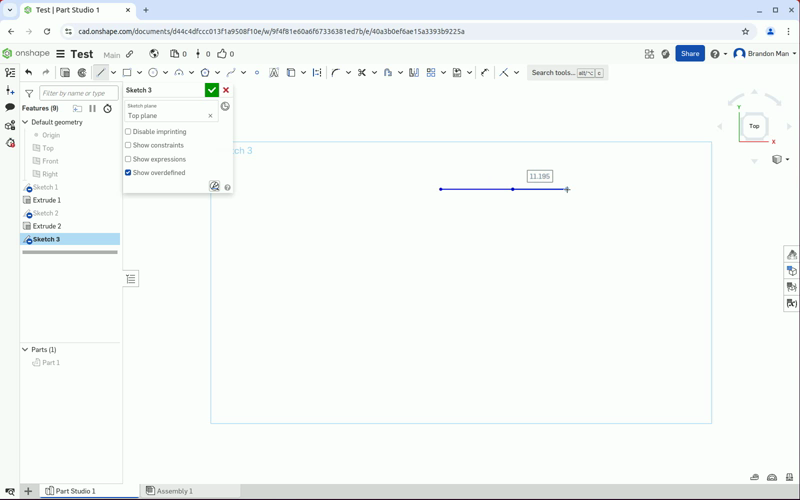
mouse_move(589, 189)
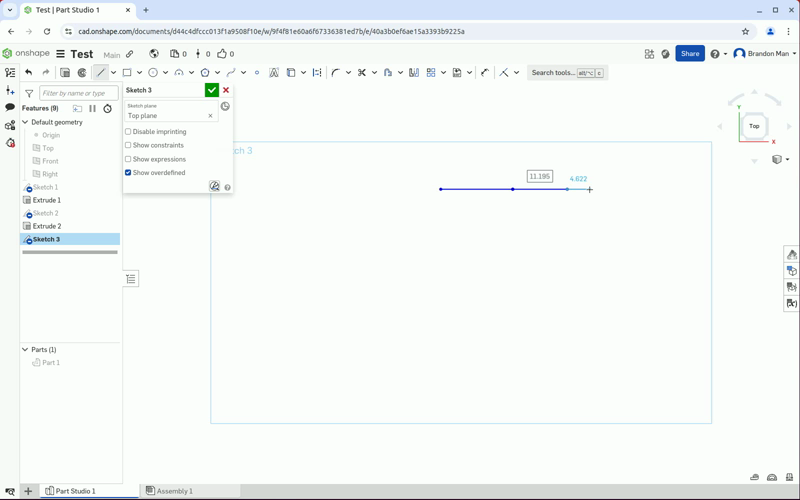
mouse_move(567, 170)
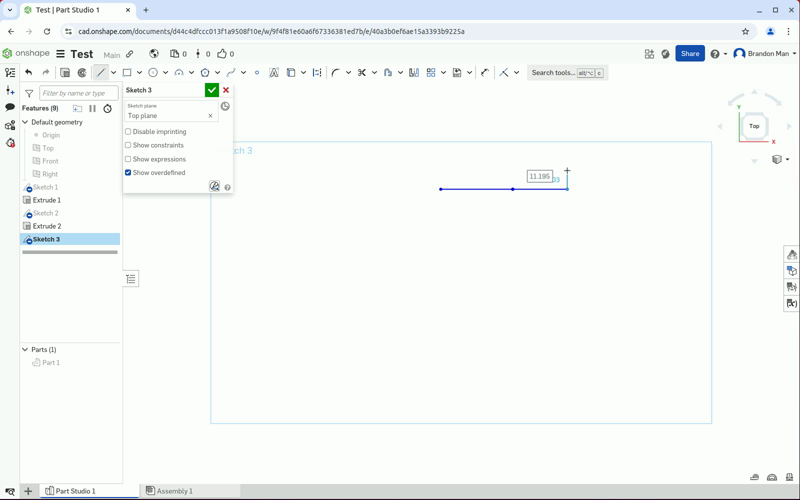
click(567, 170)
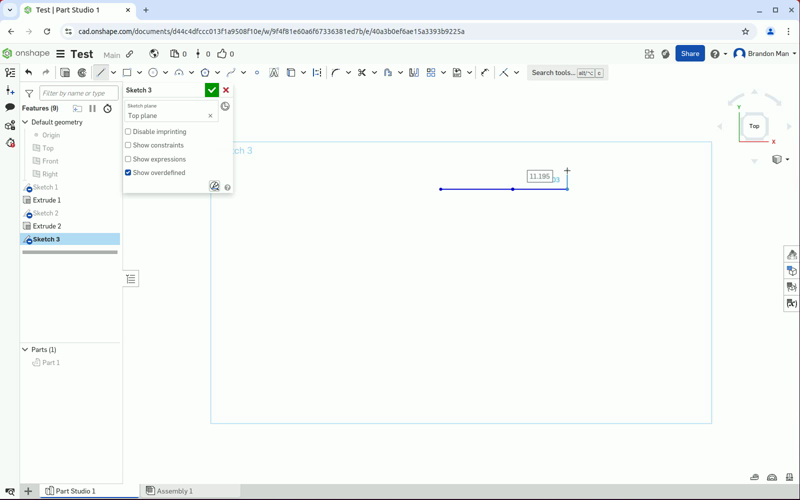
key_up(shift)
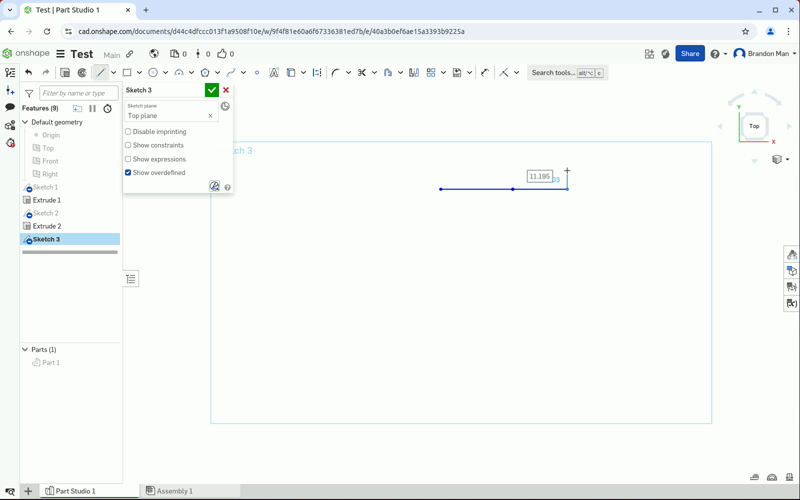
key_down(shift)
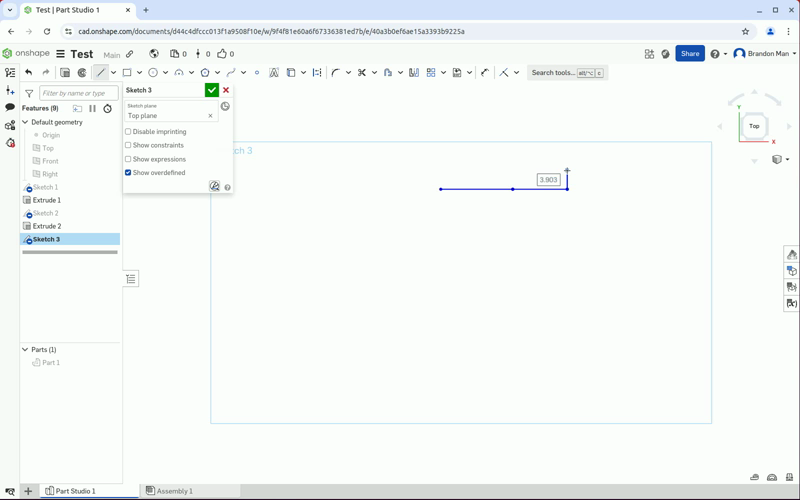
mouse_move(440, 170)
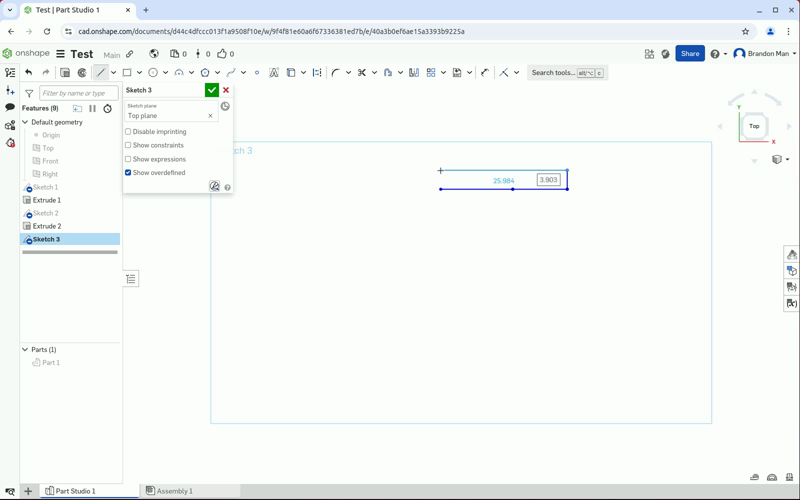
click(440, 170)
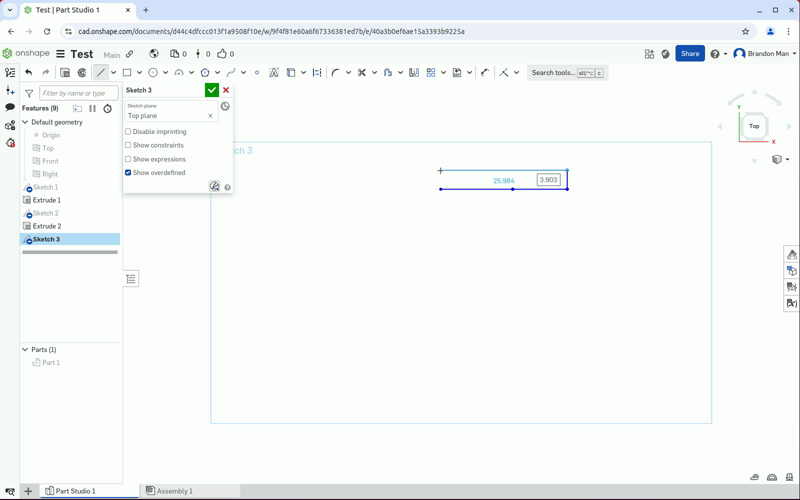
key_up(shift)
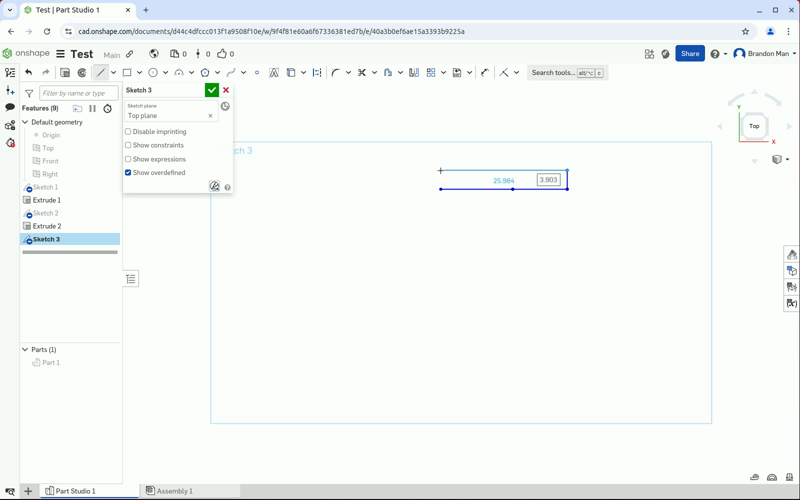
mouse_move(470, 170)
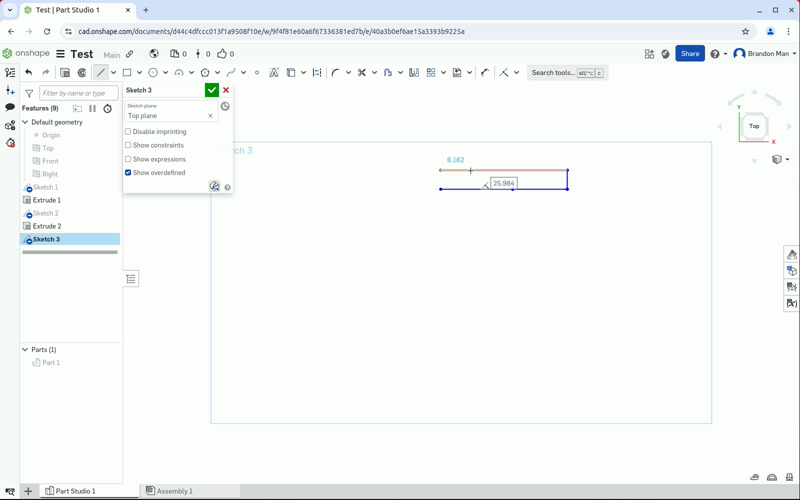
key_down(shift)
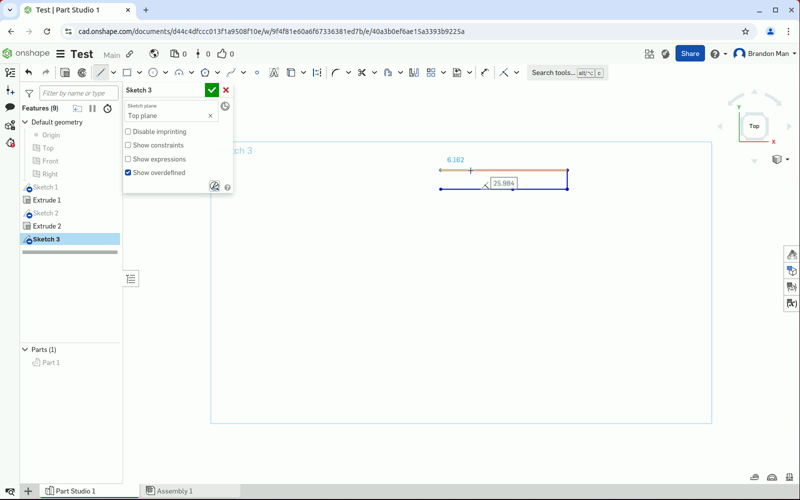
mouse_move(440, 189)
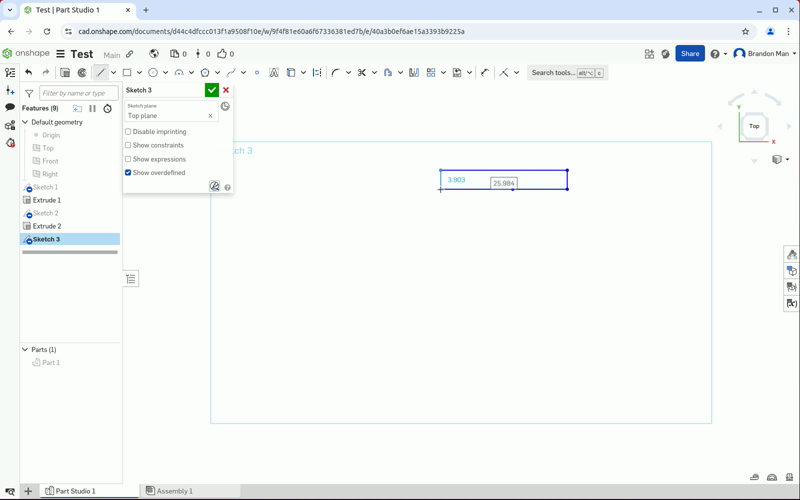
key_up(shift)
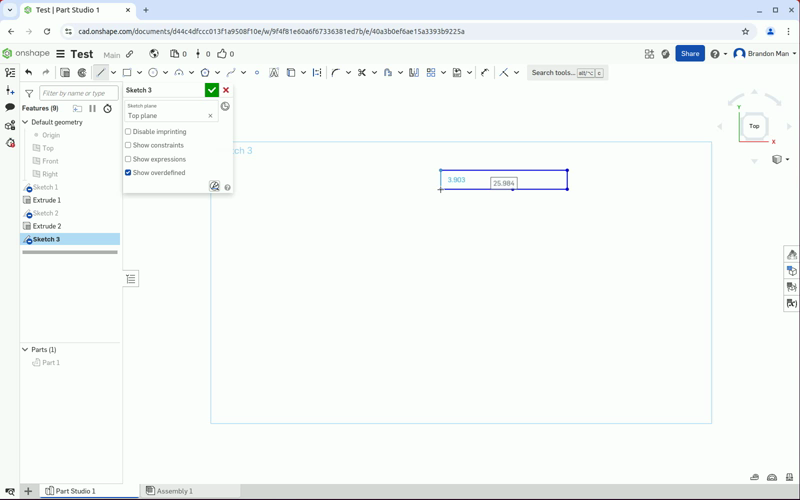
click(440, 189)
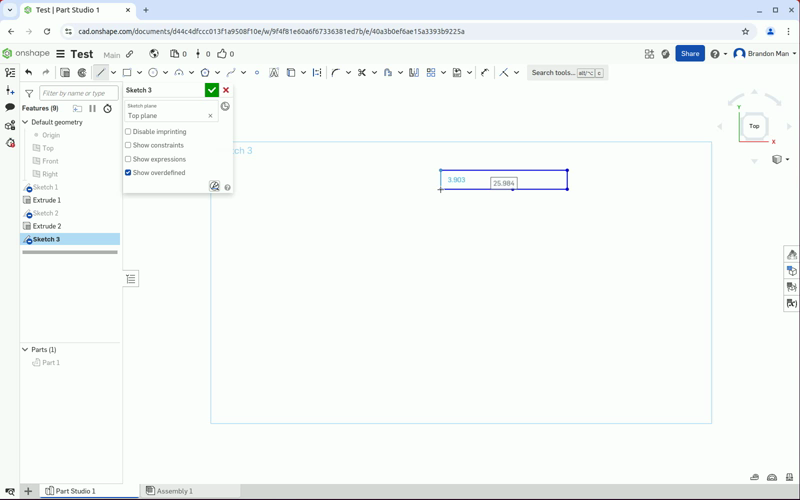
key(esc)
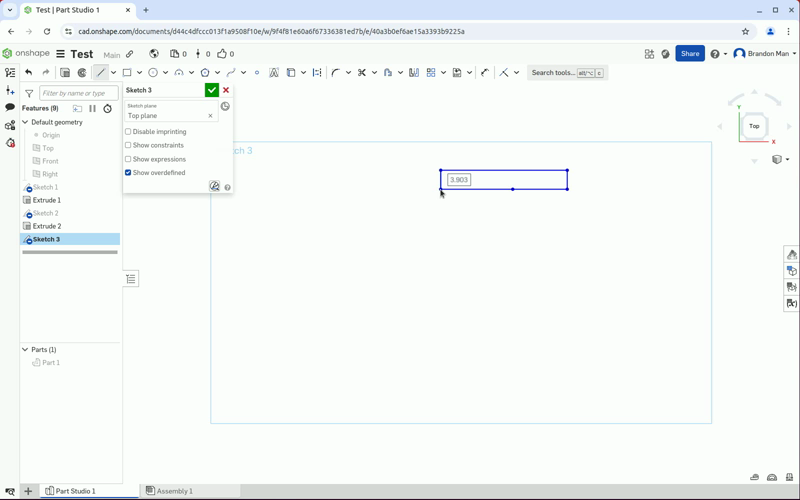
mouse_move(446, 176)
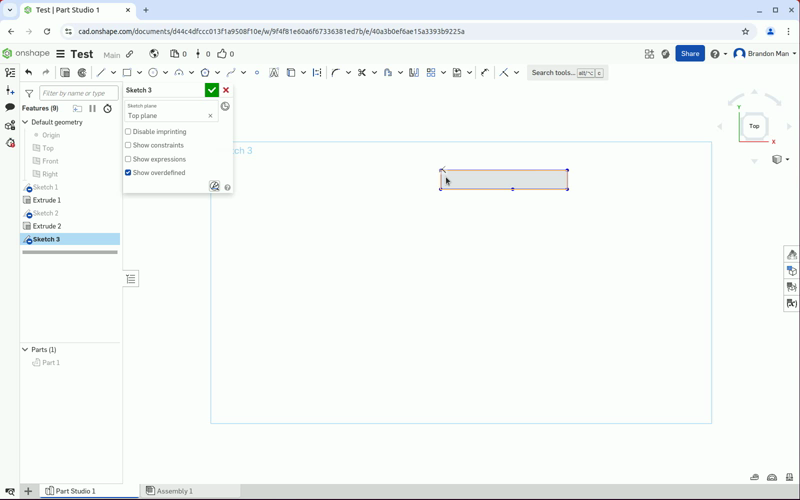
click(446, 176)
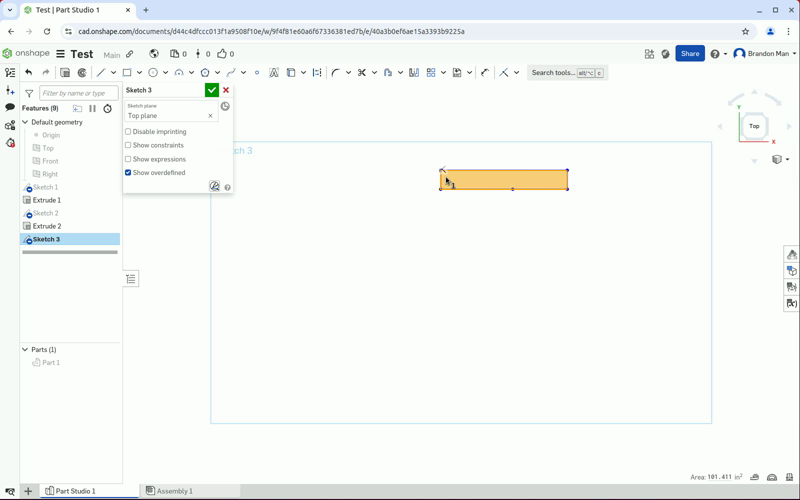
mouse_move(73, 352)
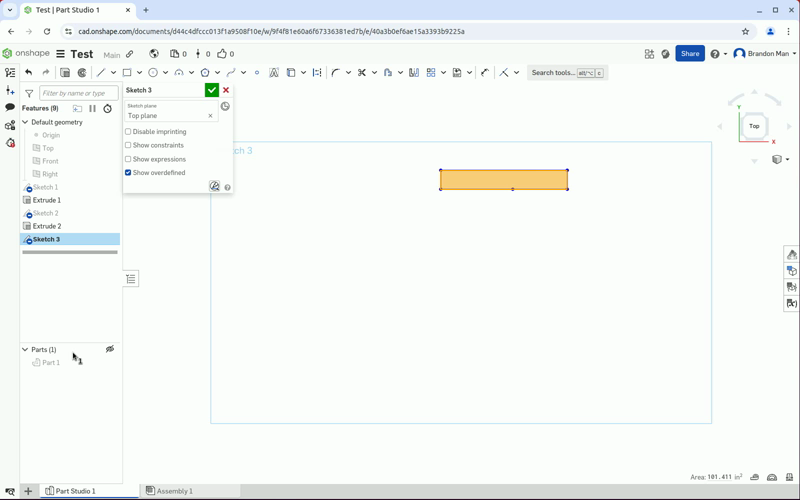
key(shift+y)
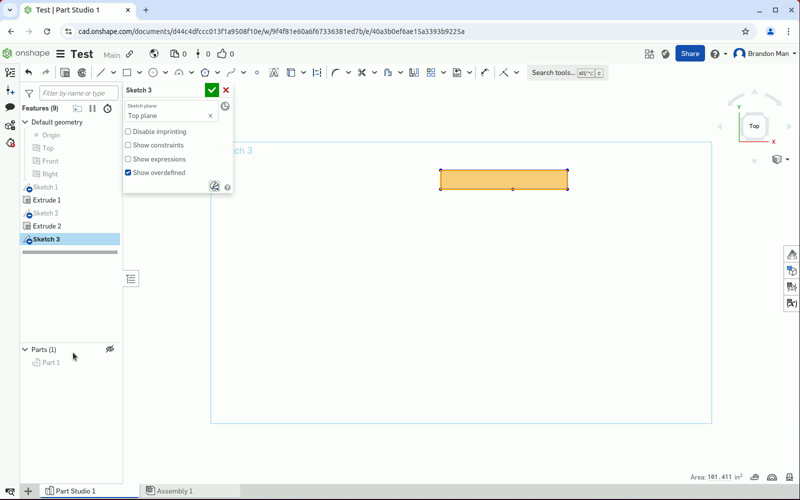
key(shift+e)
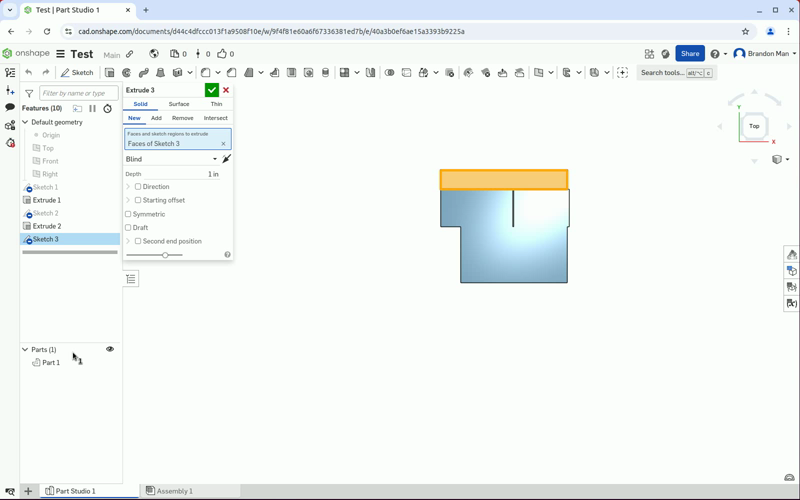
mouse_move(143, 106)
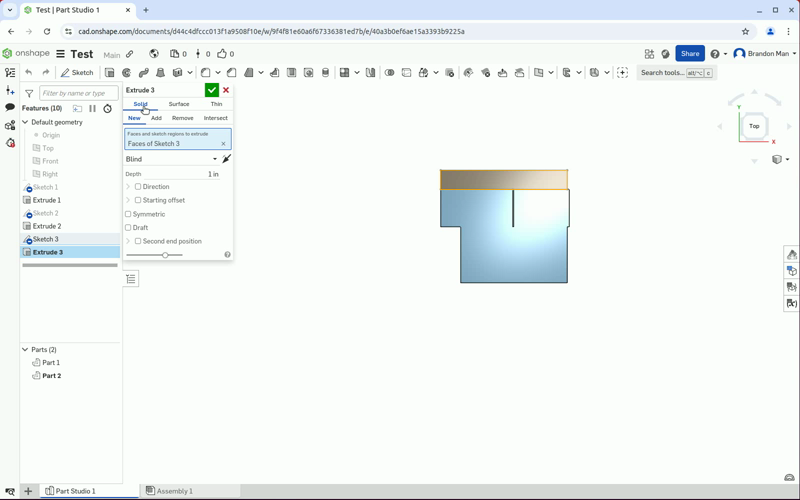
click(143, 106)
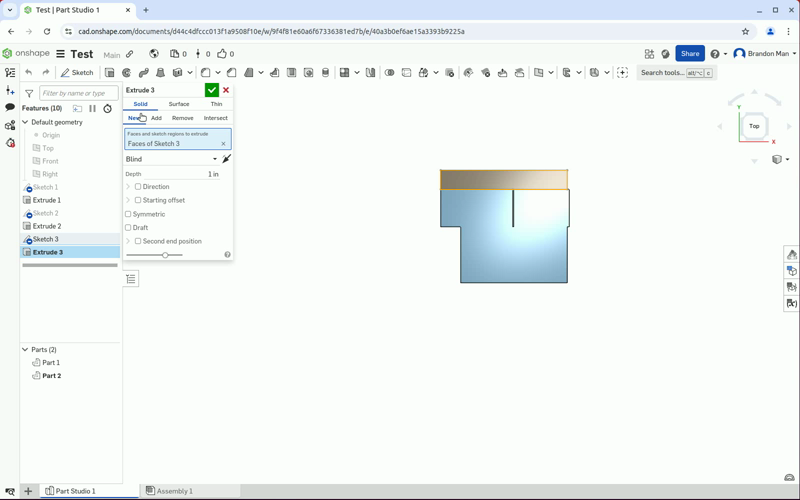
mouse_move(137, 120)
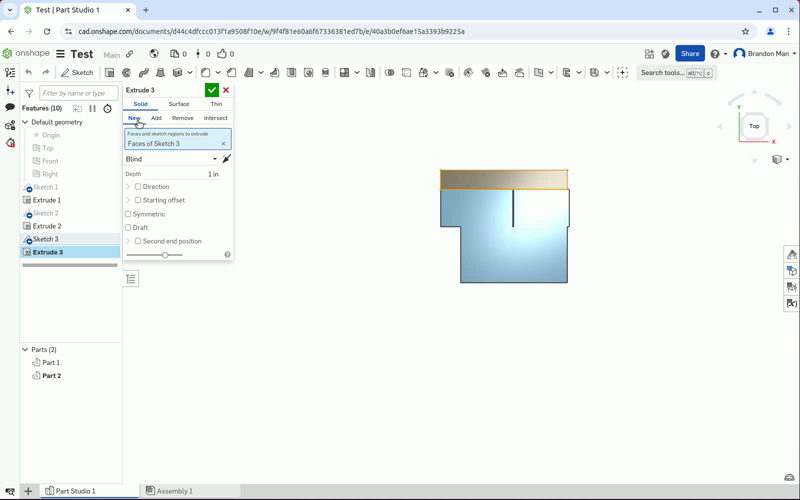
click(137, 120)
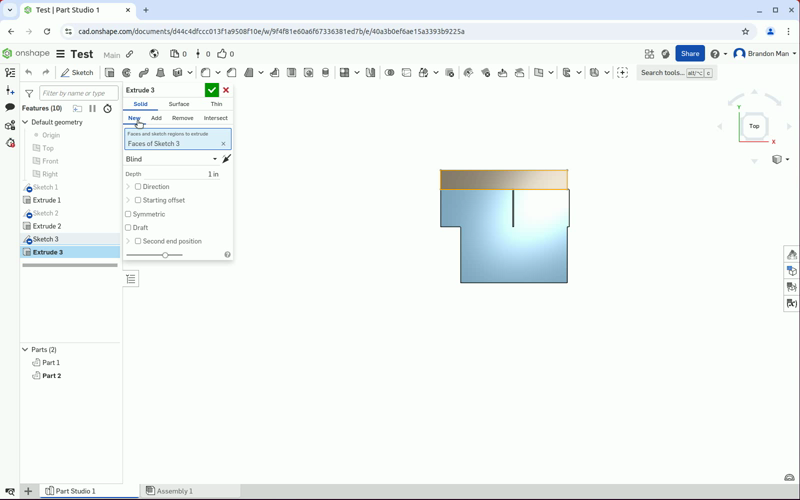
key(tab, 4)
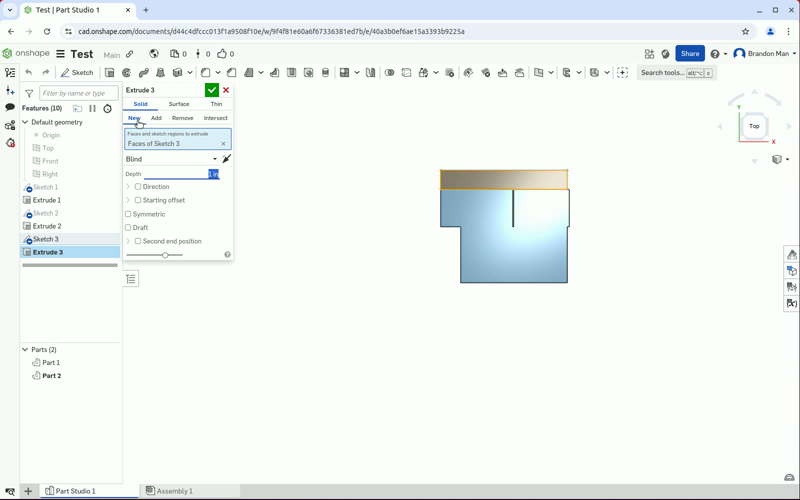
text(-0.481)
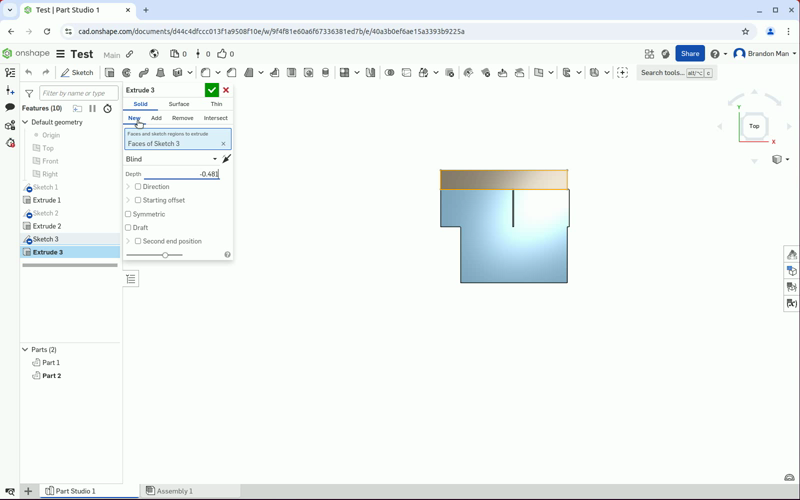
key(enter)
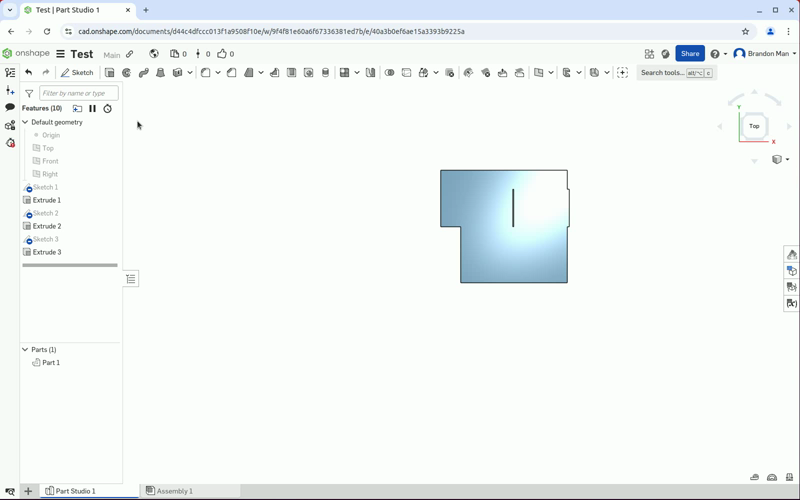
key(shift+h)
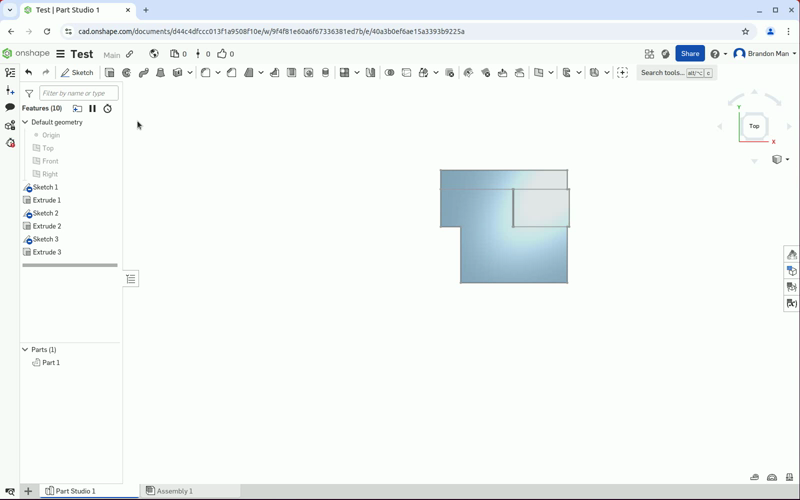
key(shift+h)
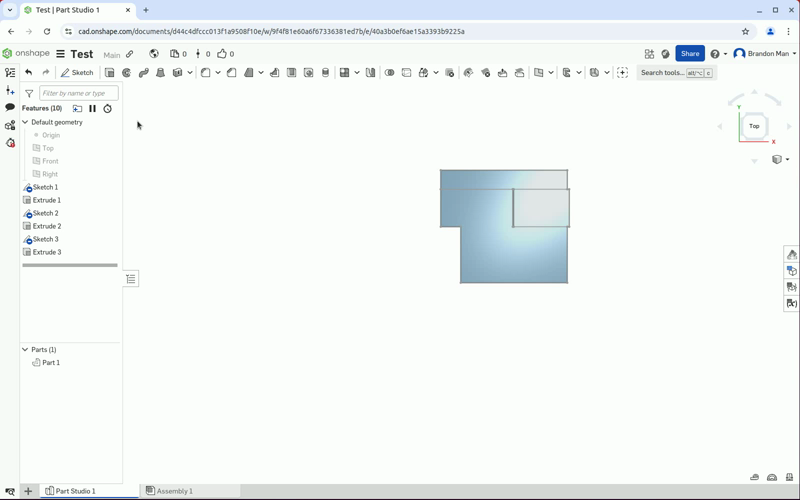
key(shift+7)
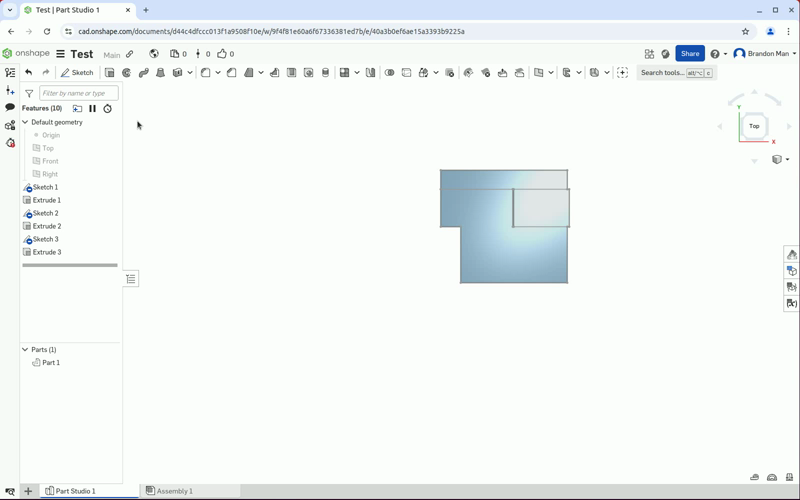
key(up, 3)
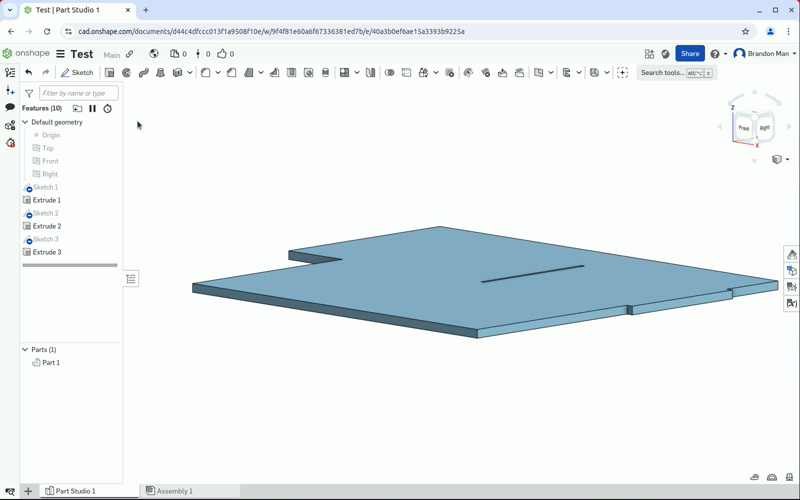
key(left, 3)
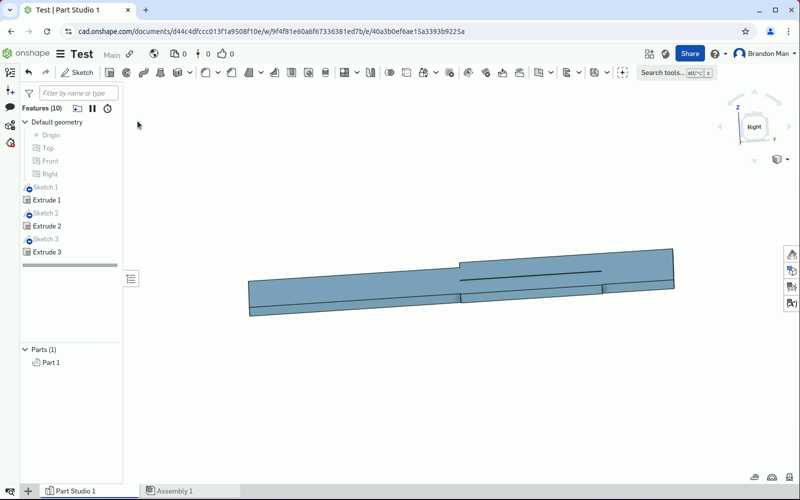
key(right, 3)
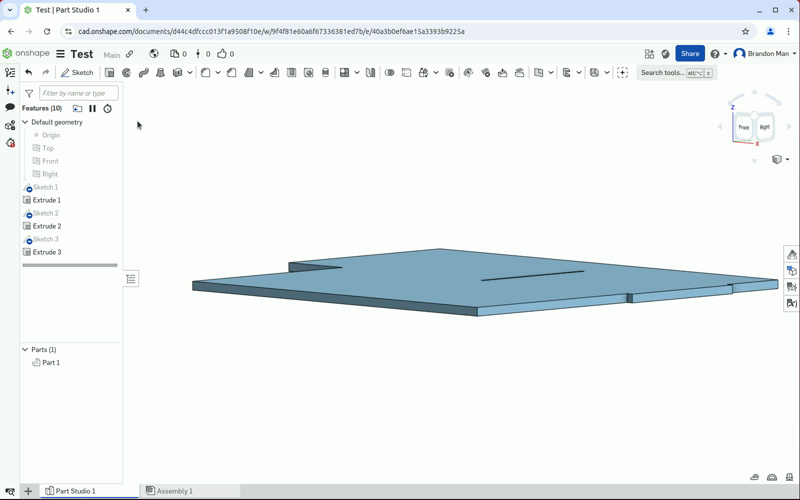
key(down, 3)
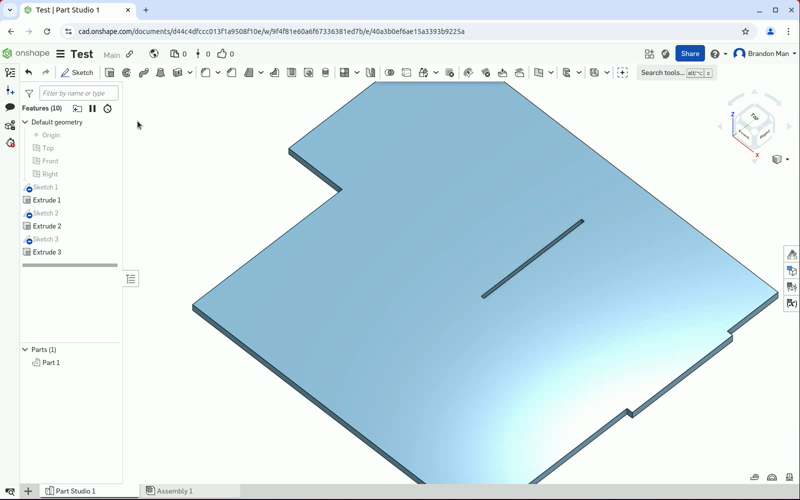
mouse_move(73, 189)
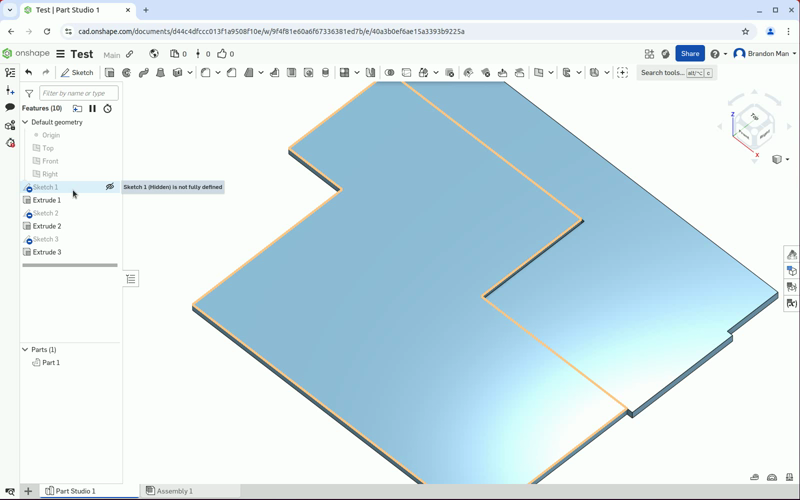
click(73, 189)